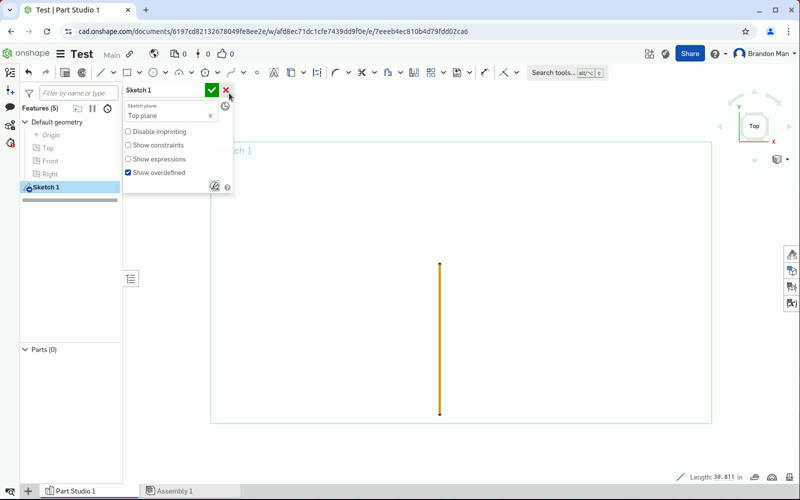
key(shift+h)
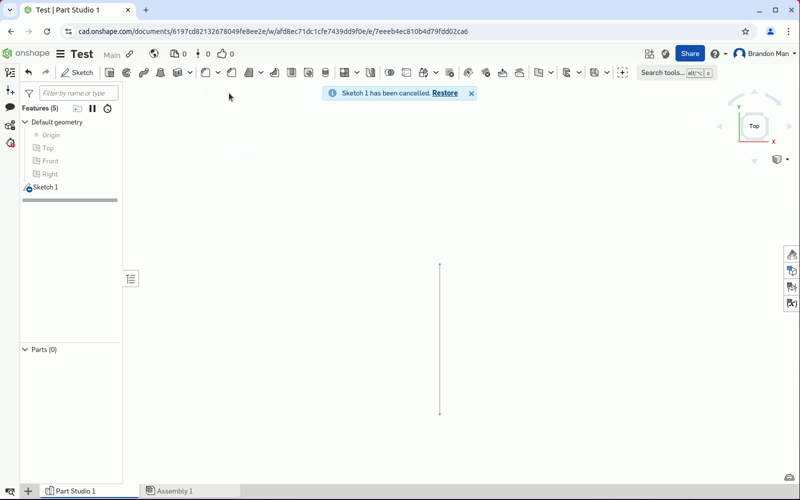
key(shift+s)
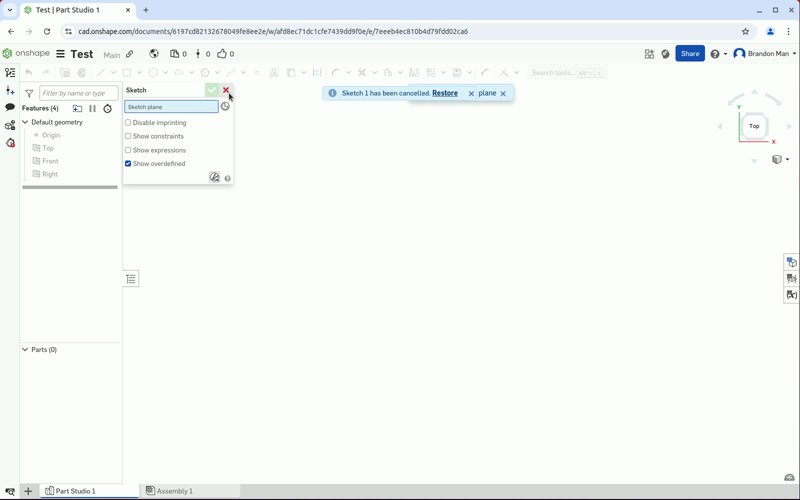
mouse_move(73, 150)
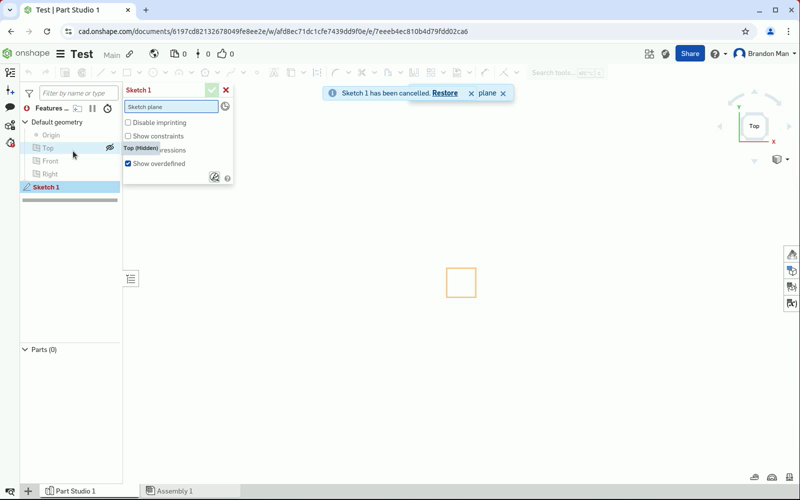
click(73, 150)
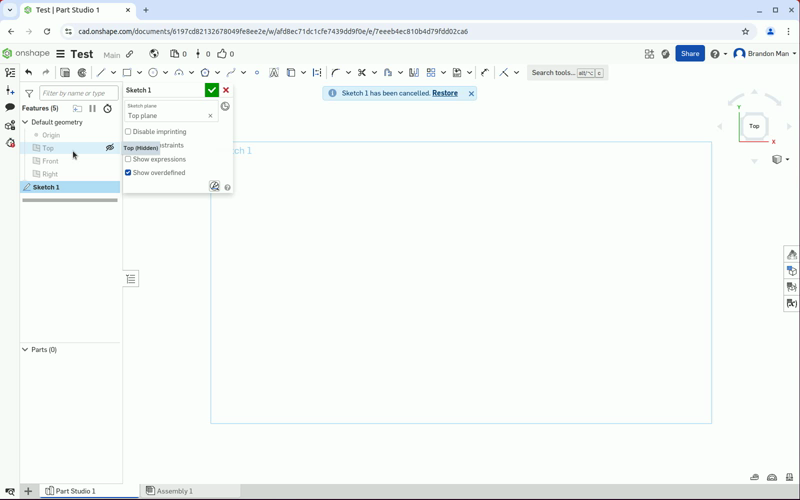
mouse_move(73, 352)
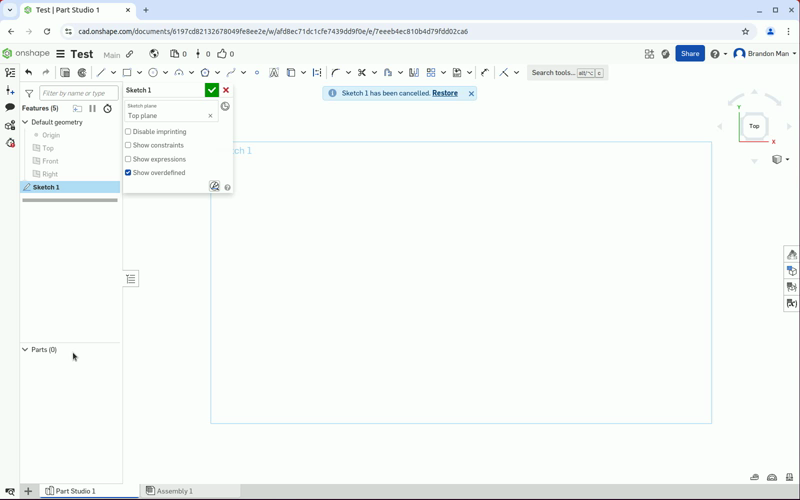
key(y)
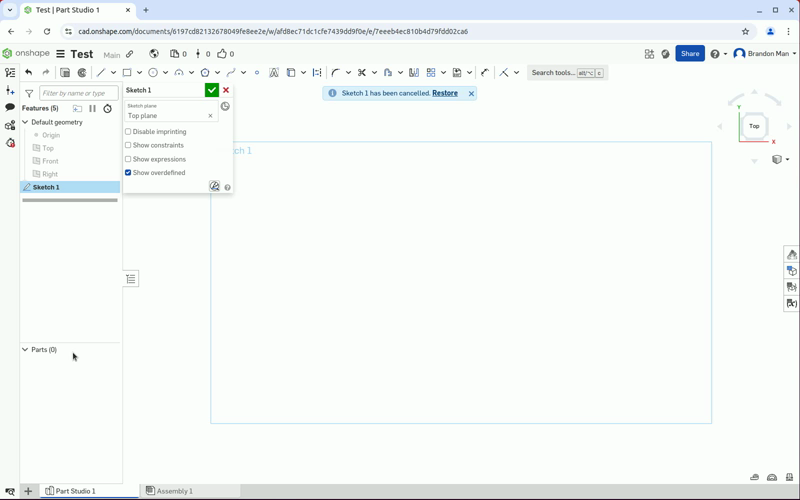
key(c)
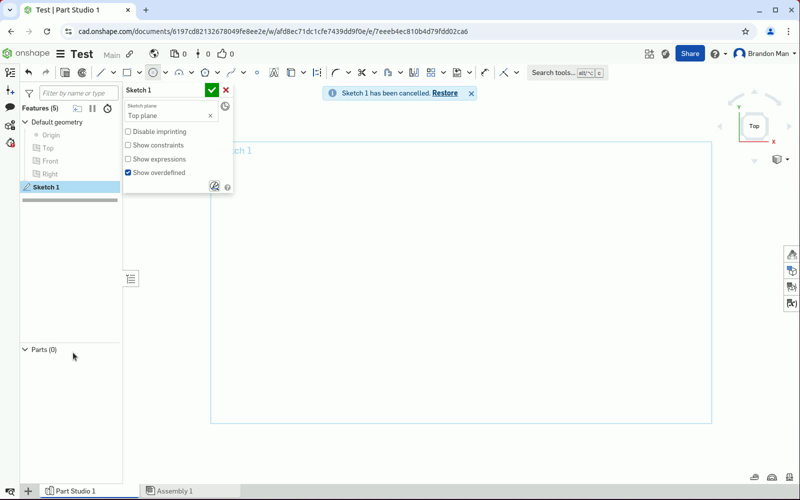
key_down(shift)
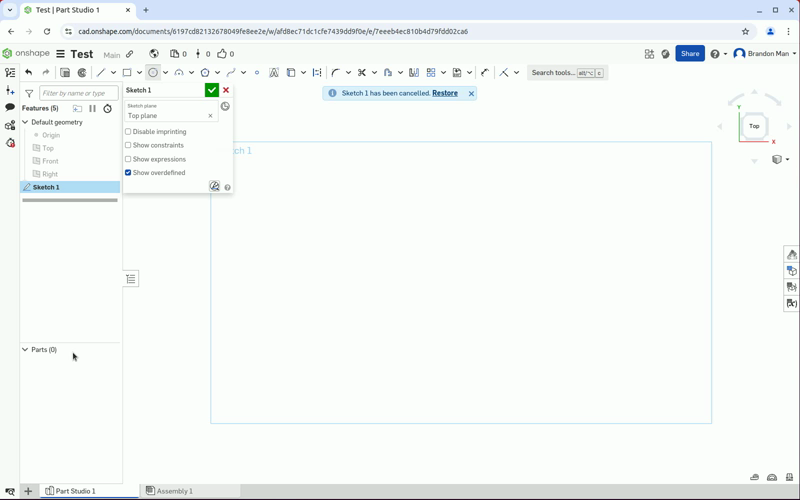
mouse_move(460, 282)
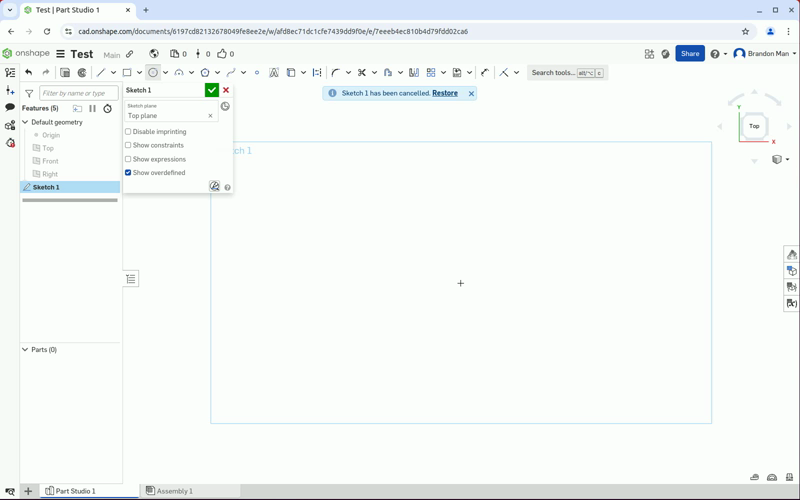
click(460, 282)
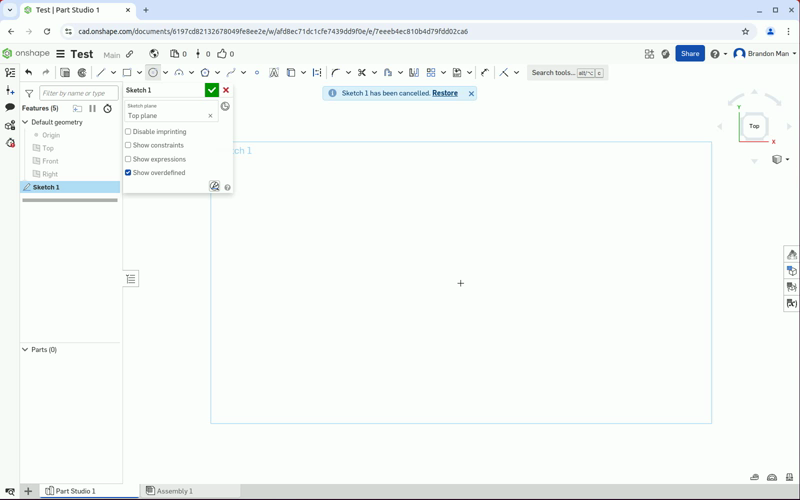
key_up(shift)
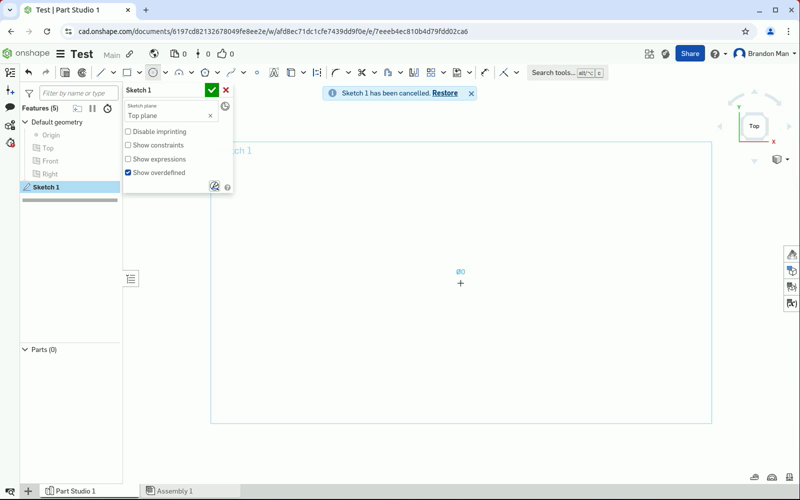
mouse_move(518, 282)
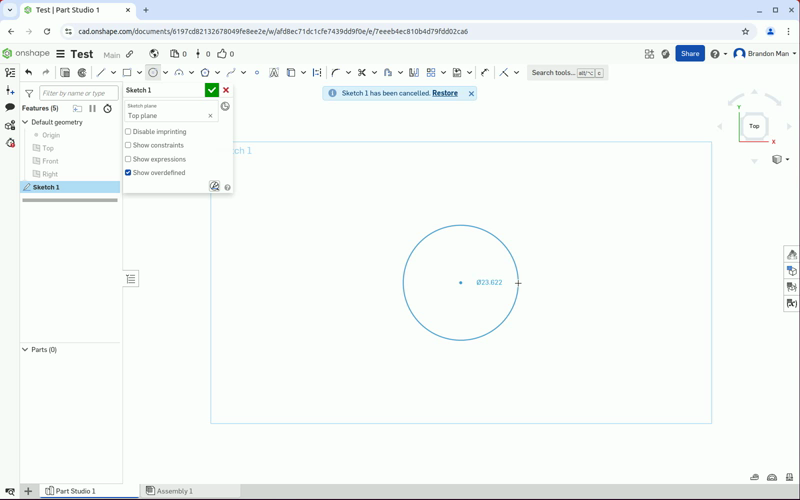
click(518, 282)
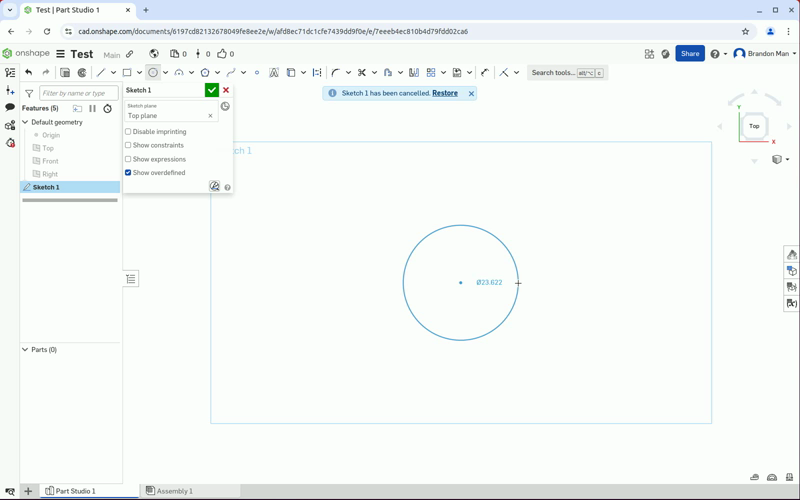
key(esc)
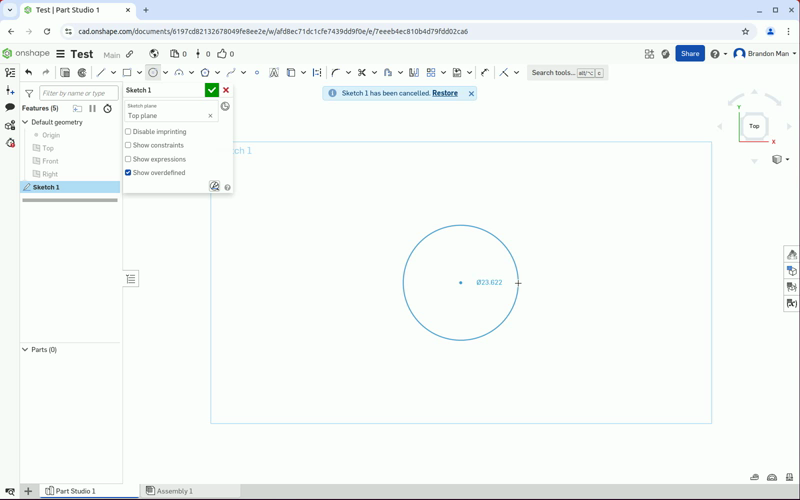
key(c)
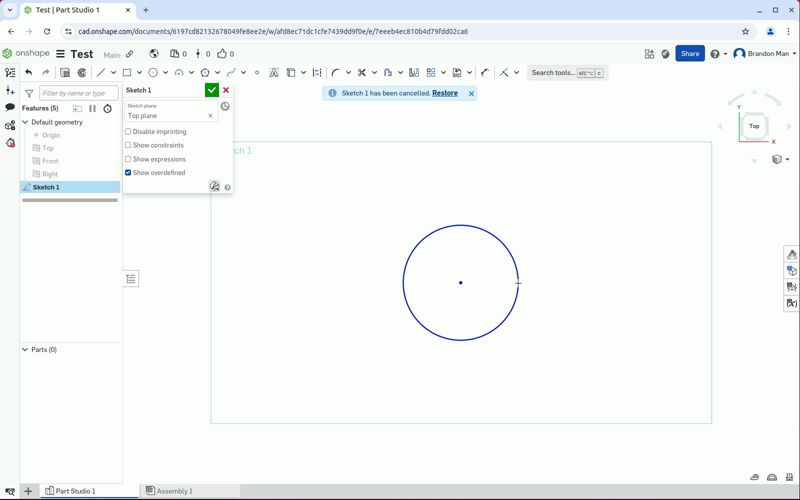
key_down(shift)
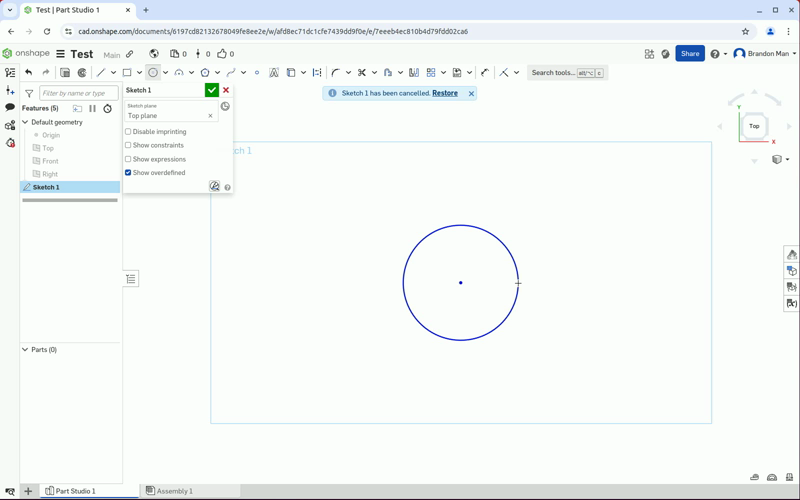
mouse_move(460, 282)
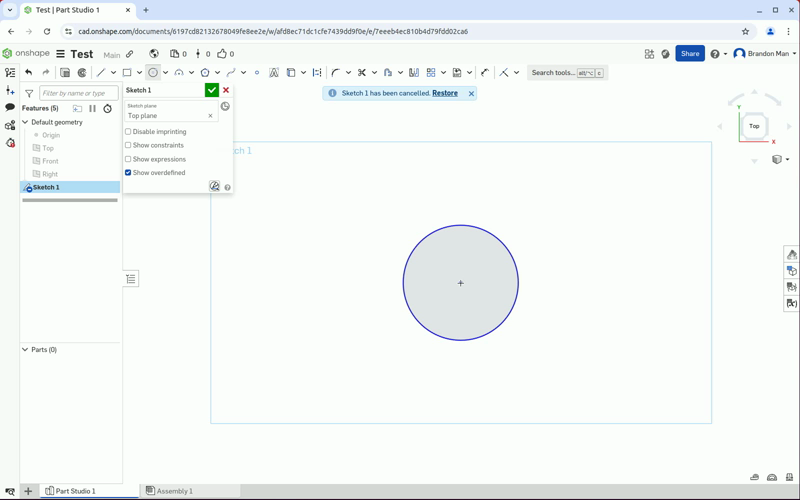
click(460, 282)
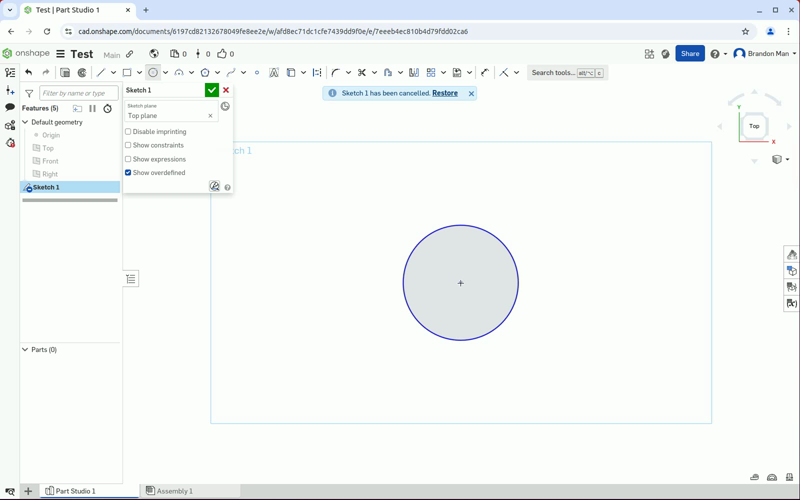
key_up(shift)
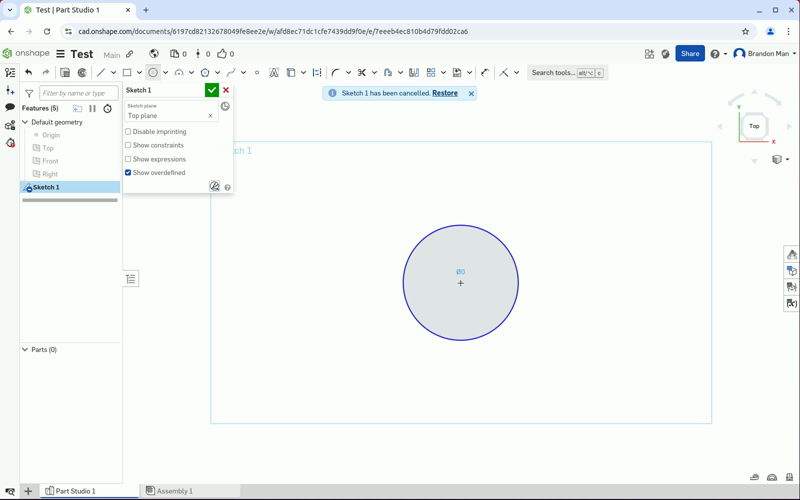
mouse_move(478, 282)
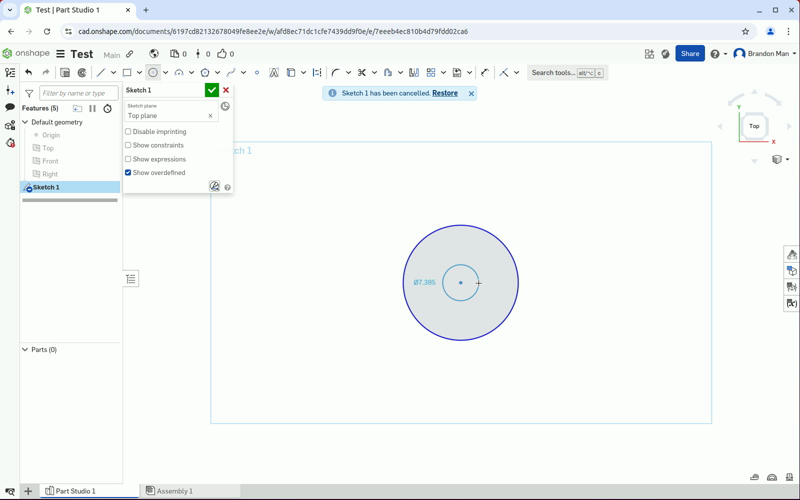
click(478, 282)
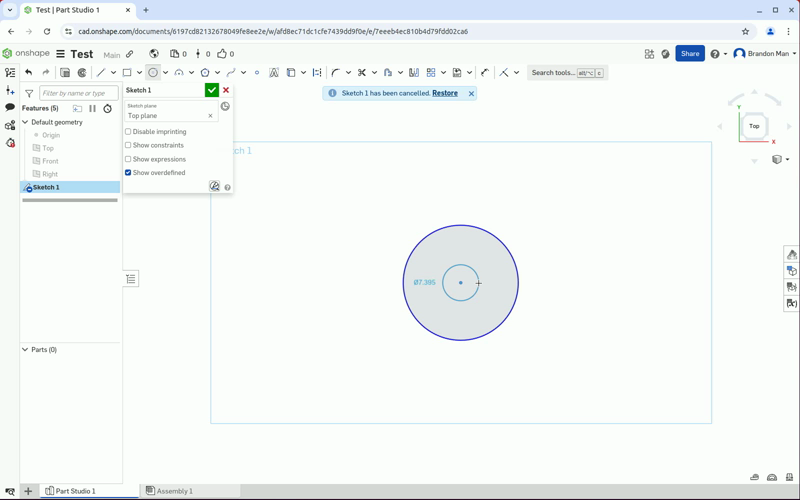
key(esc)
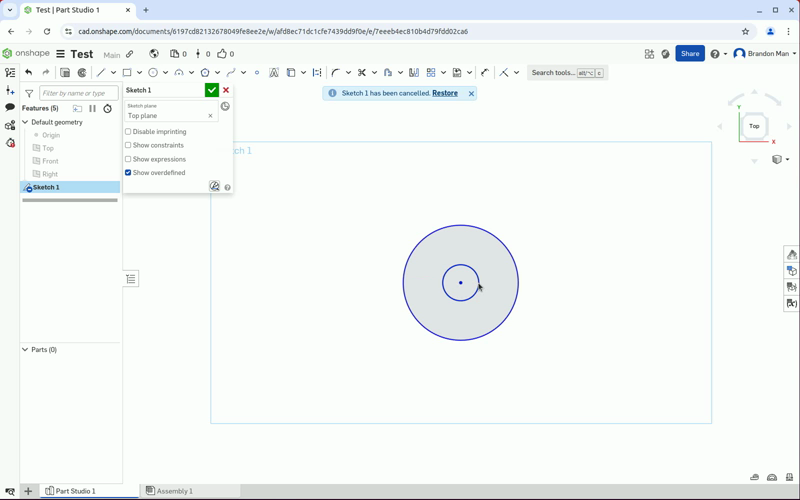
mouse_move(487, 277)
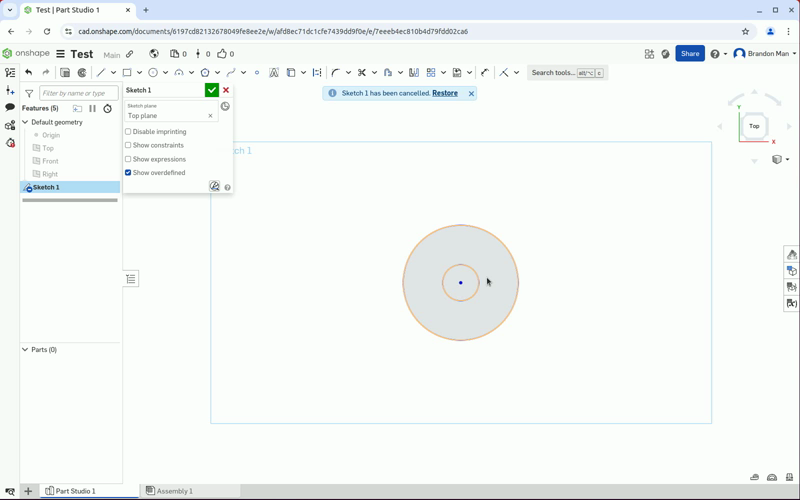
click(487, 277)
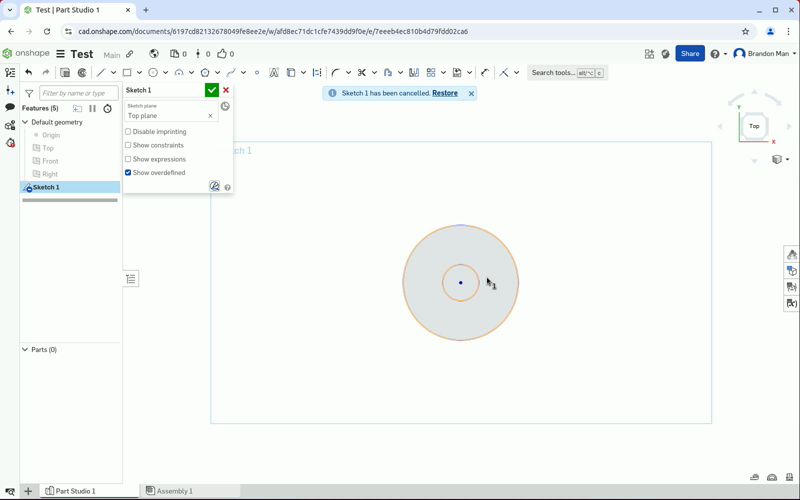
mouse_move(73, 352)
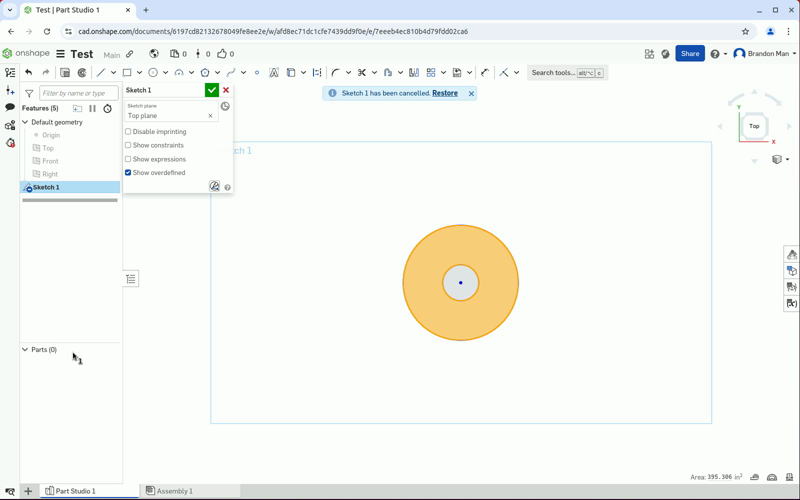
key(shift+y)
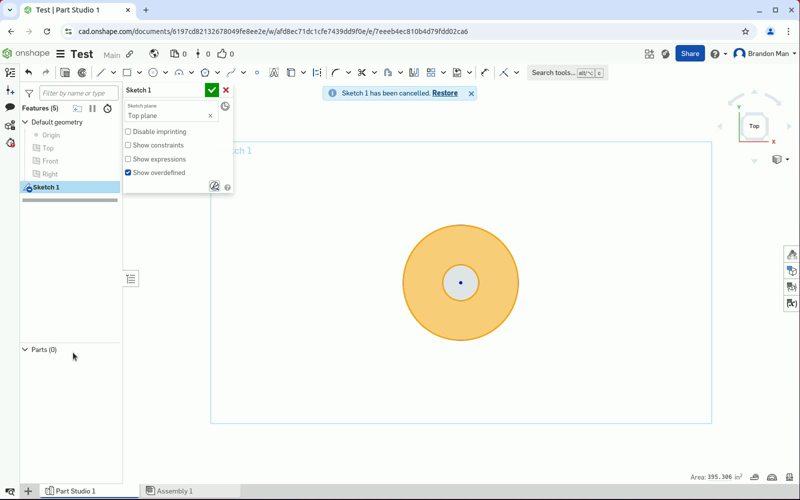
key(shift+e)
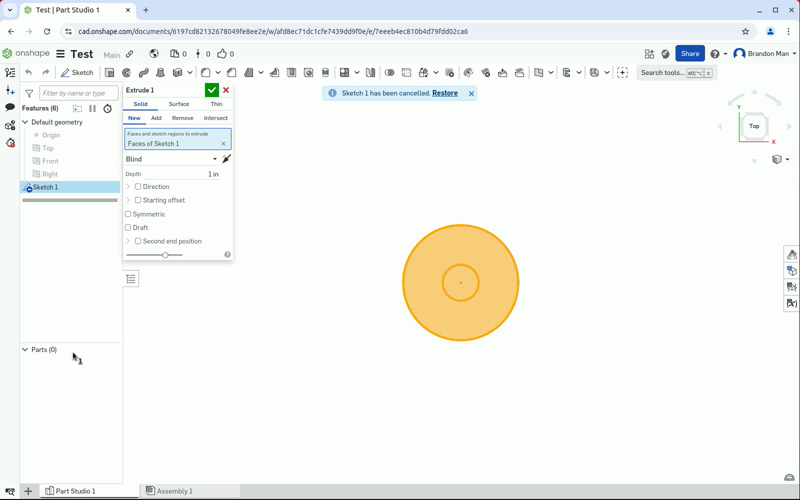
mouse_move(143, 106)
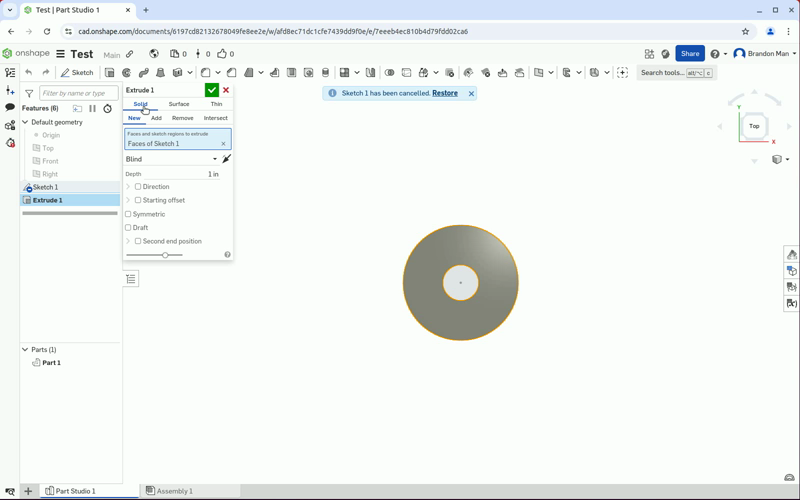
click(143, 106)
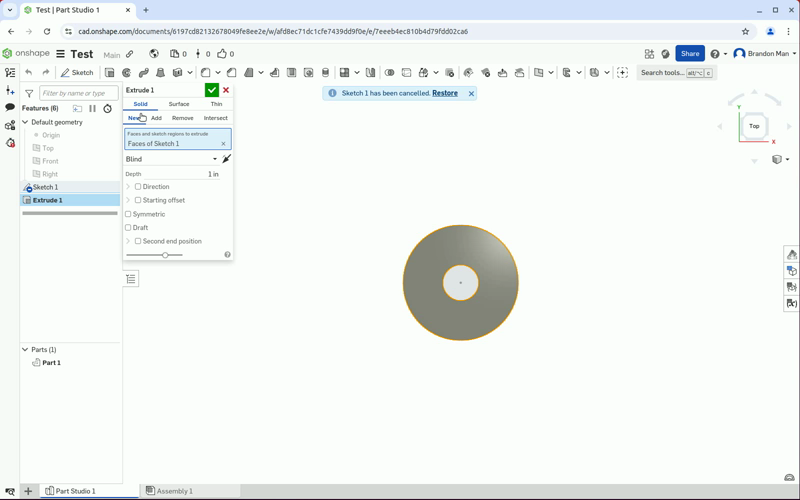
mouse_move(137, 120)
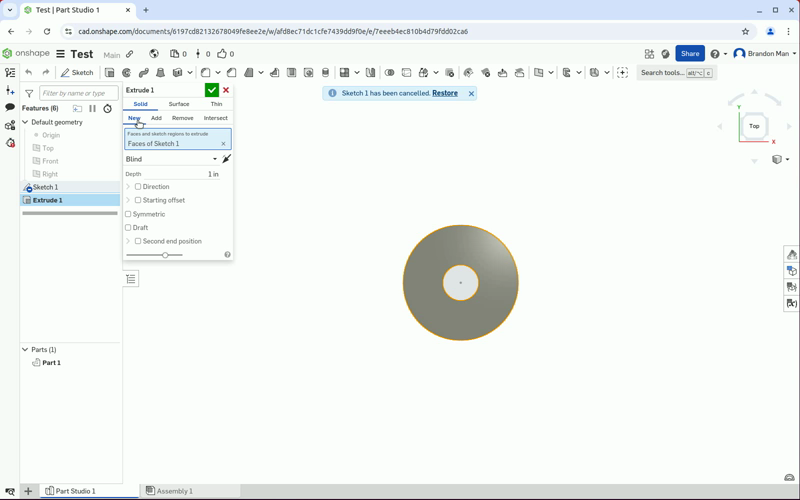
click(137, 120)
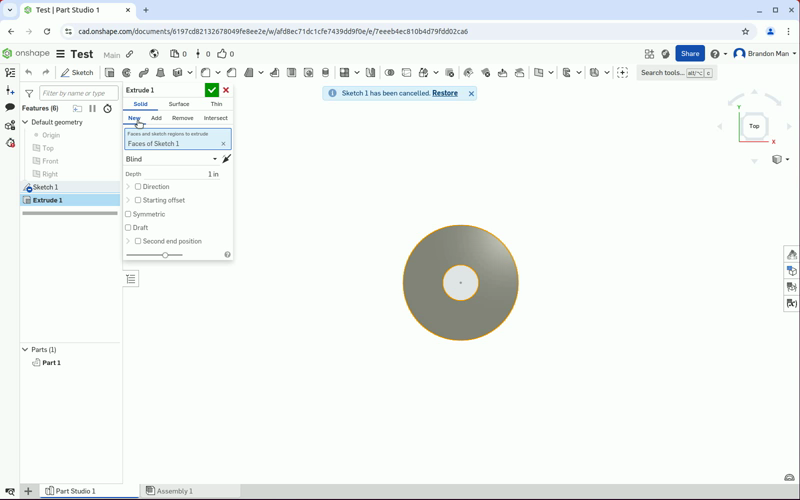
key(tab, 4)
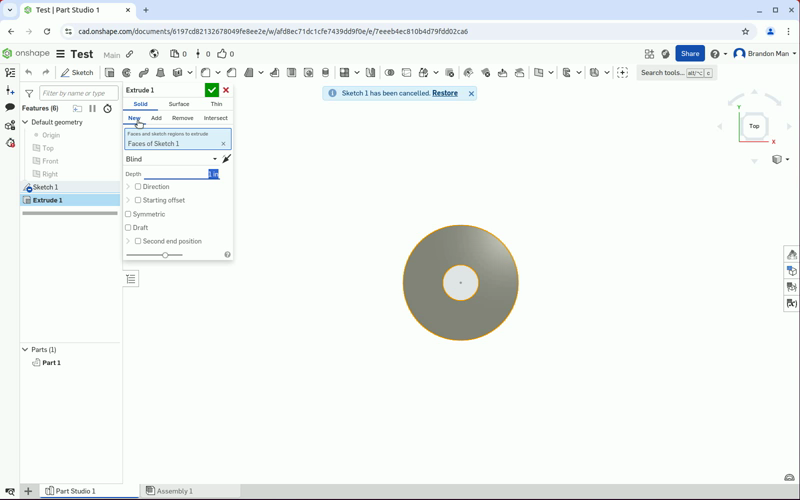
text(11.073)
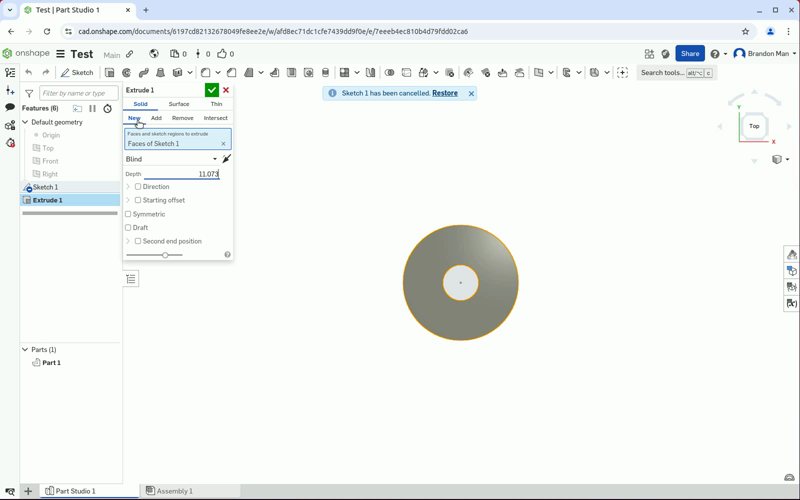
key(enter)
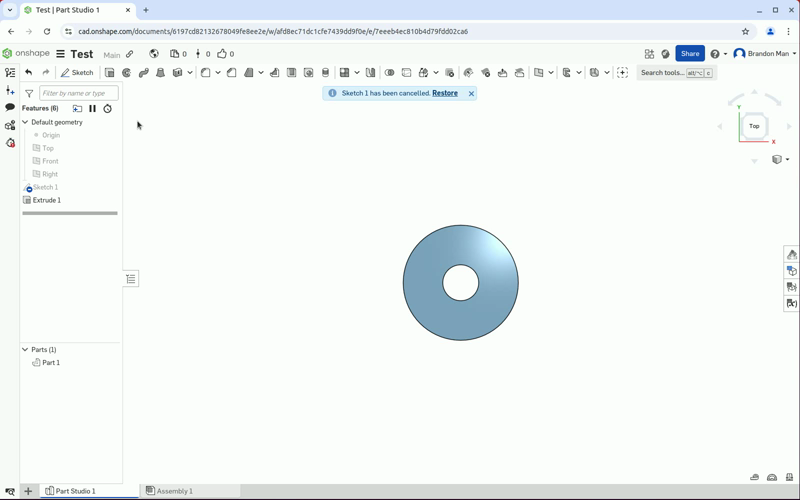
key(shift+h)
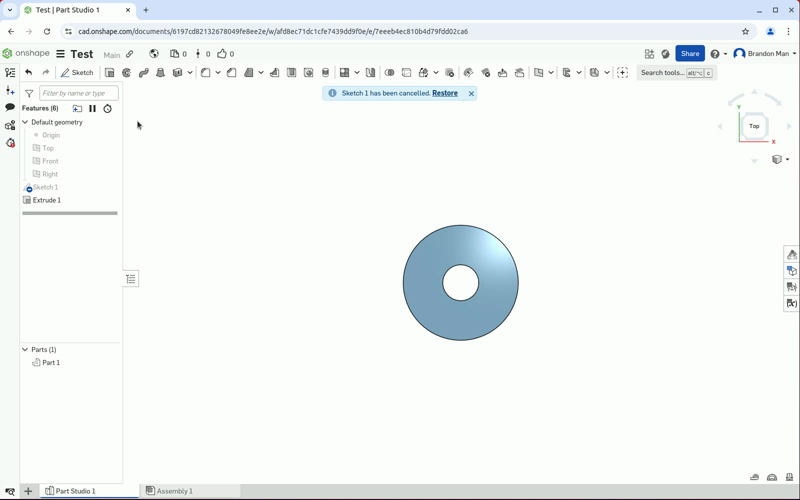
key(shift+h)
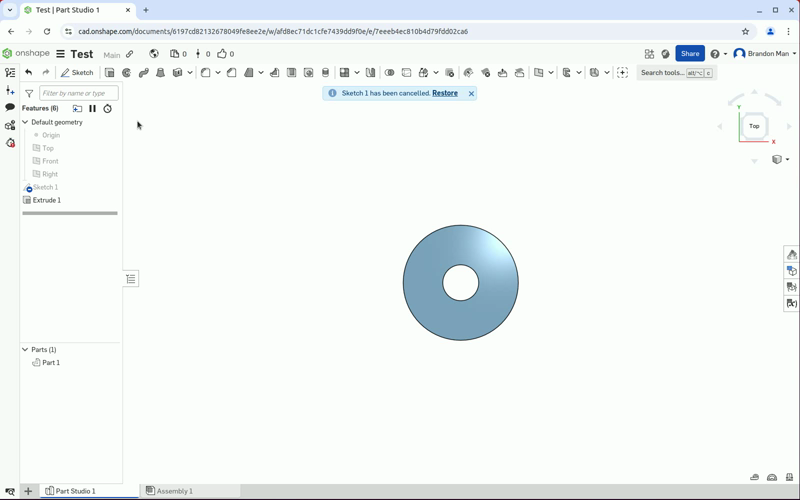
mouse_move(73, 189)
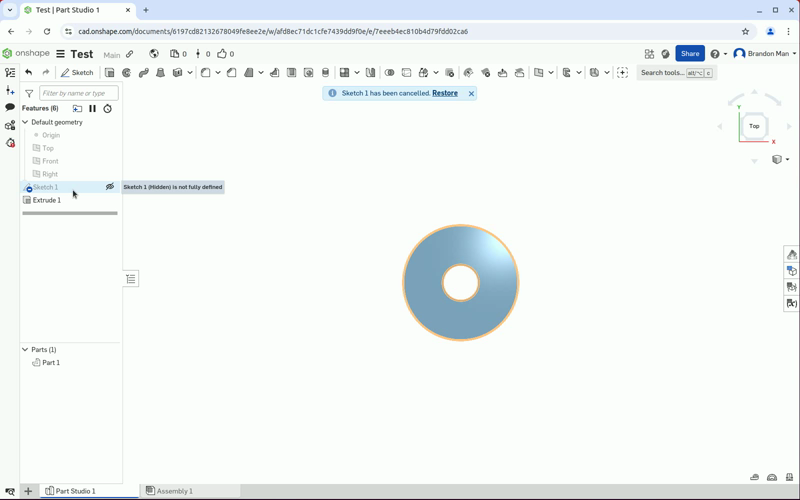
click(73, 189)
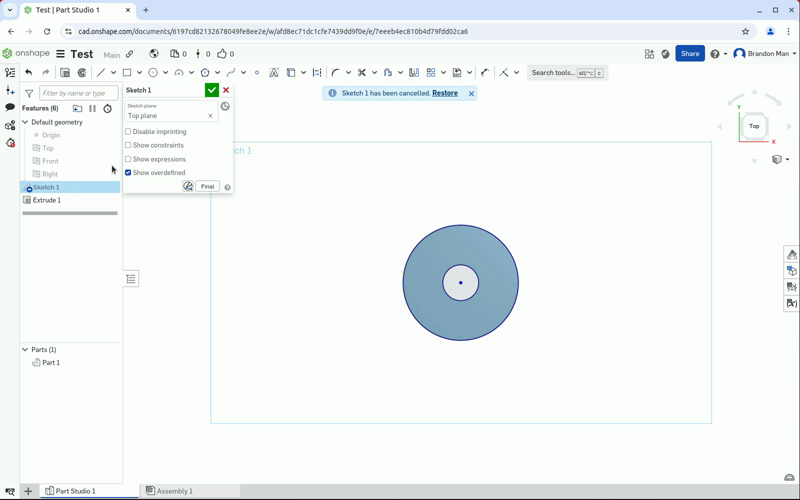
mouse_move(229, 92)
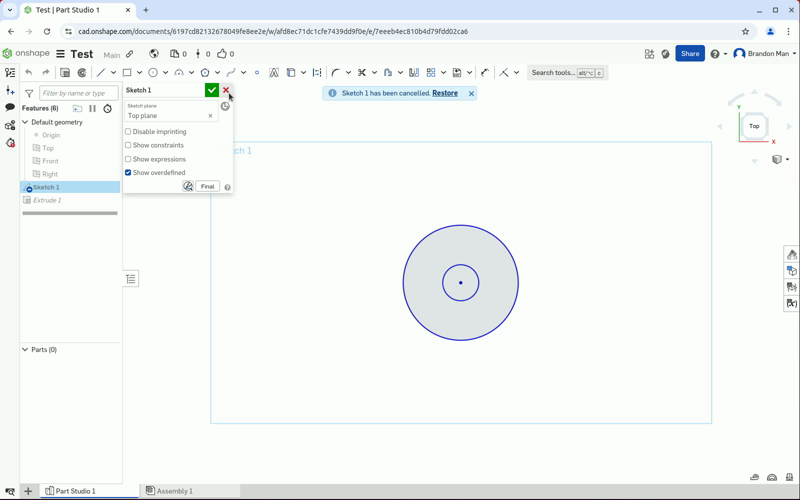
click(229, 92)
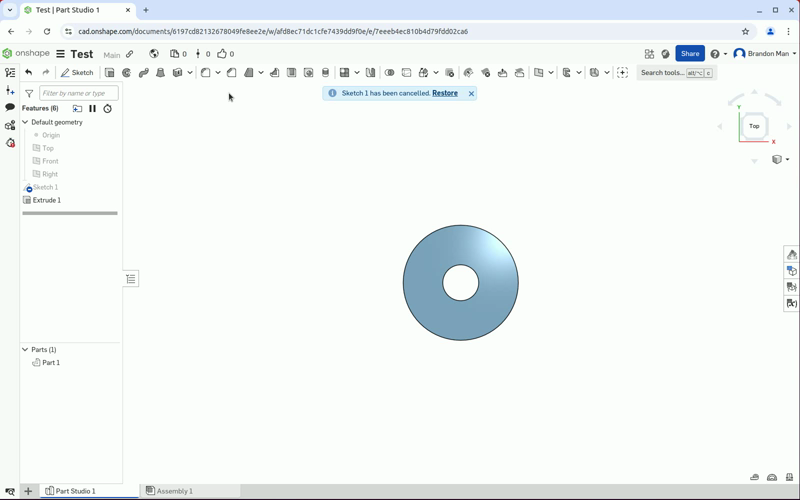
mouse_move(541, 75)
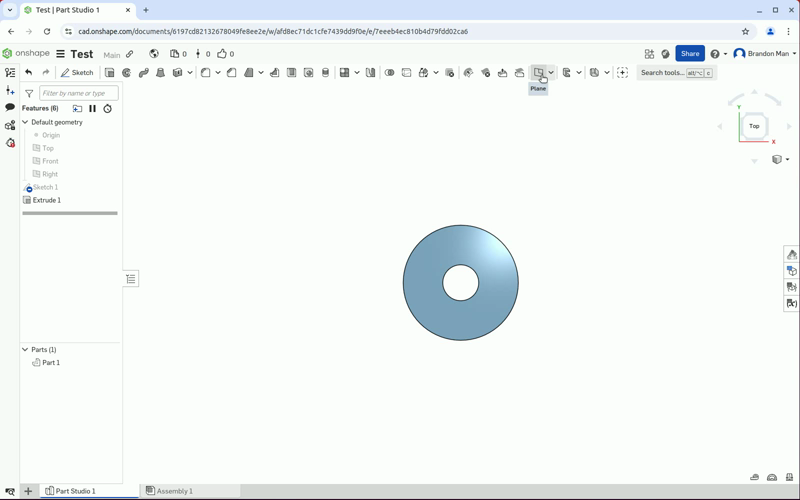
click(541, 75)
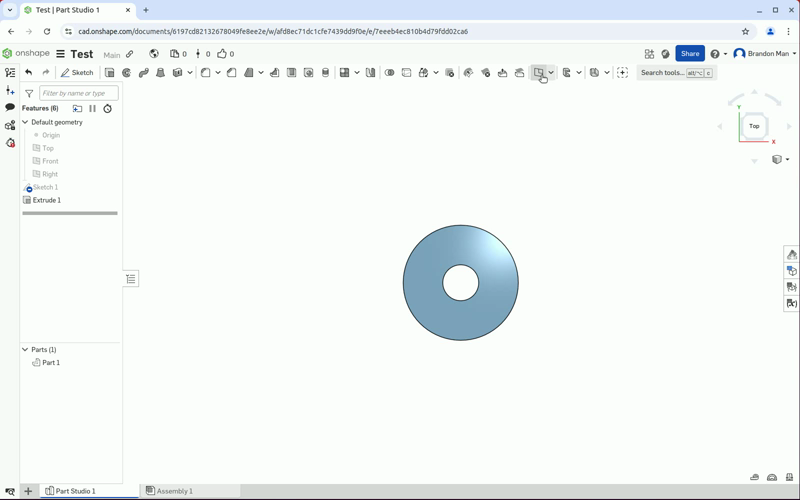
mouse_move(73, 150)
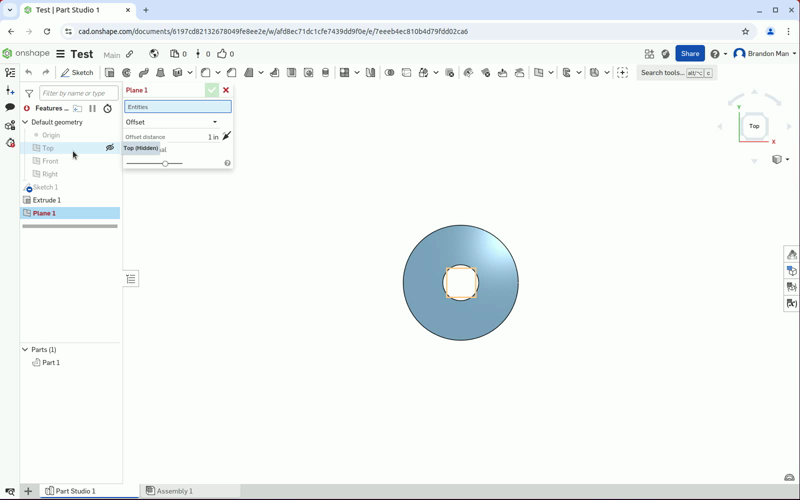
click(73, 150)
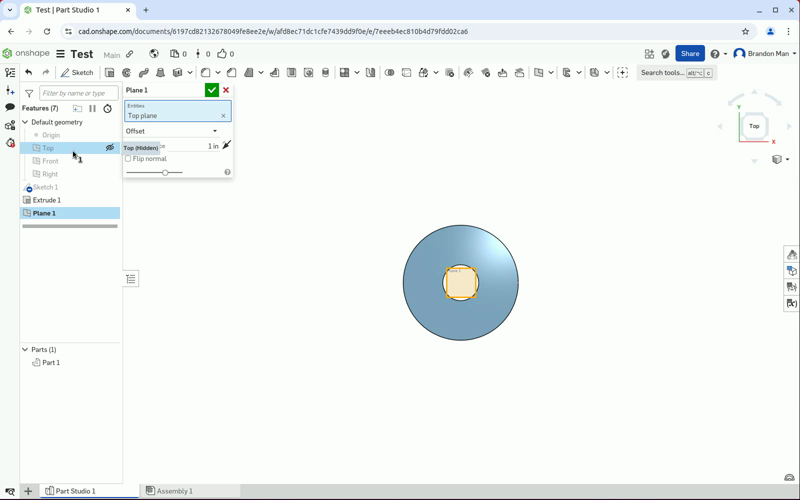
key(tab, 2)
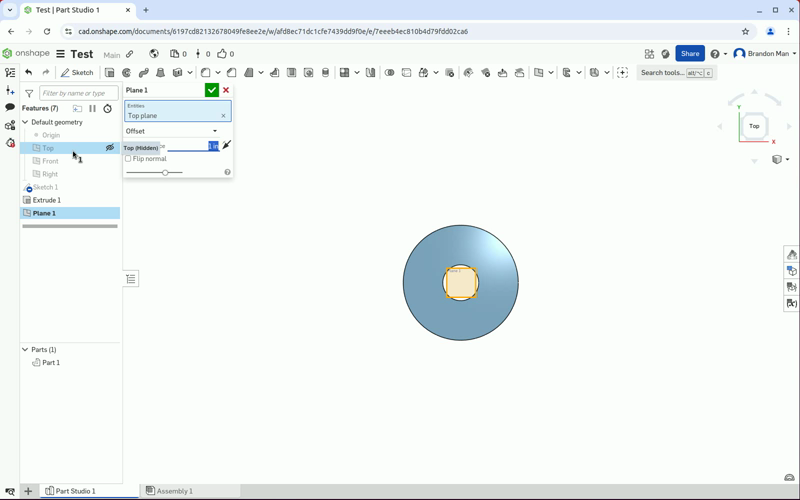
text(11.061)
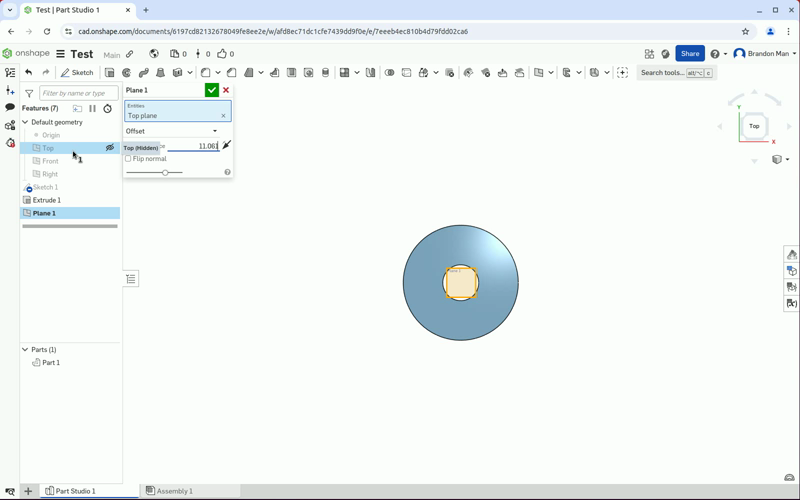
key(enter, 2)
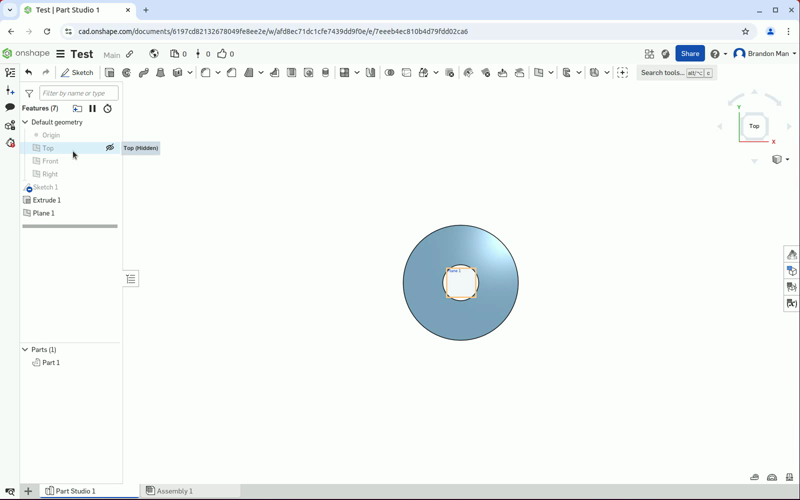
key(shift+s)
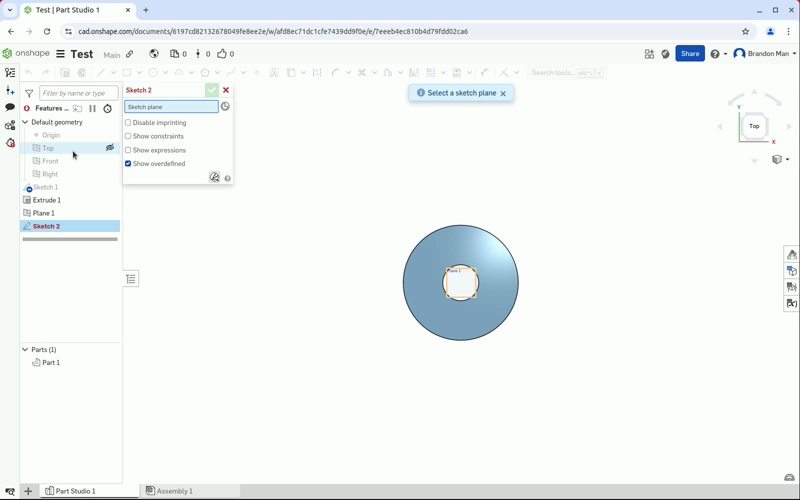
mouse_move(73, 215)
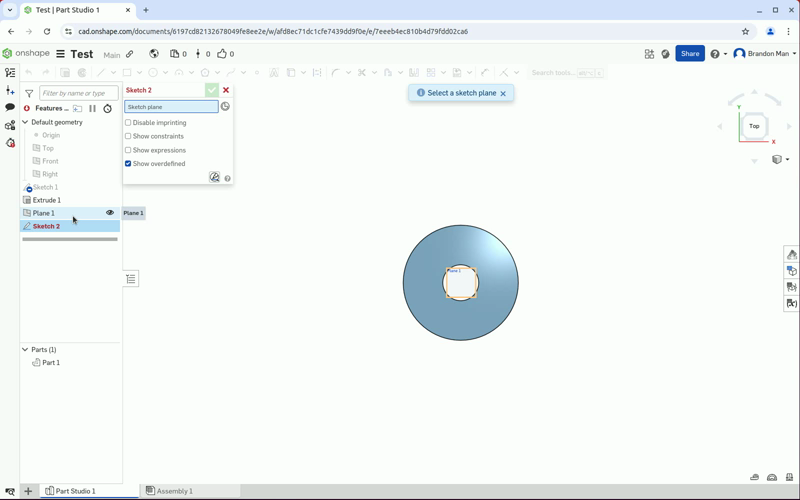
click(73, 215)
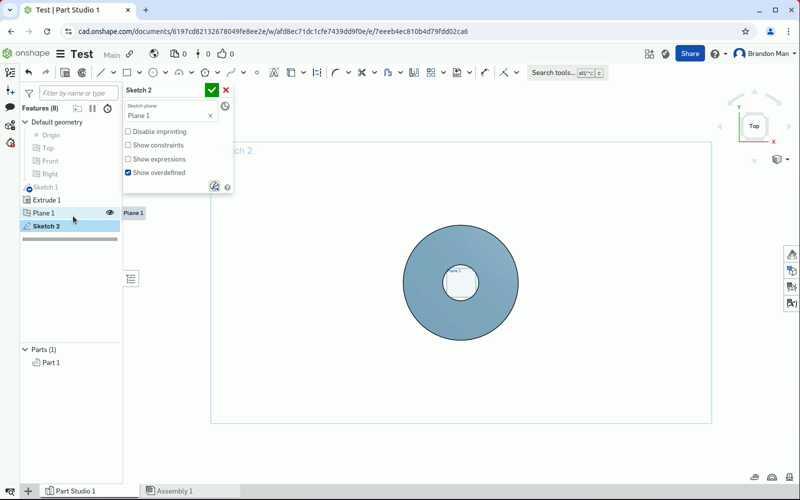
mouse_move(73, 352)
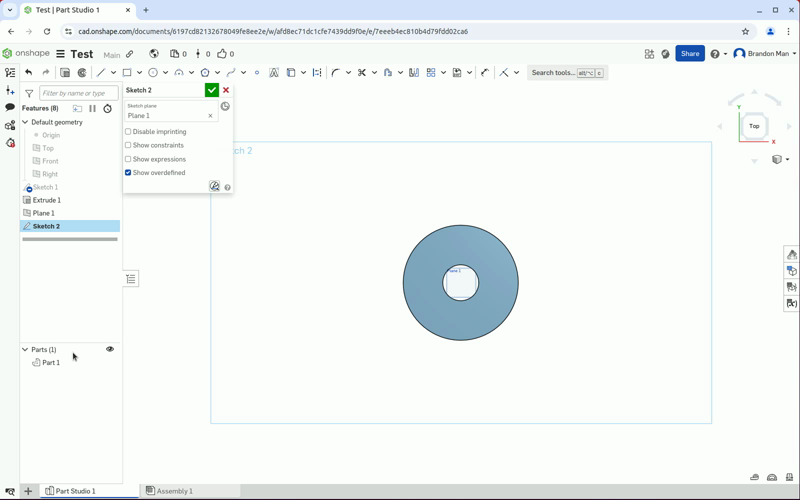
key(y)
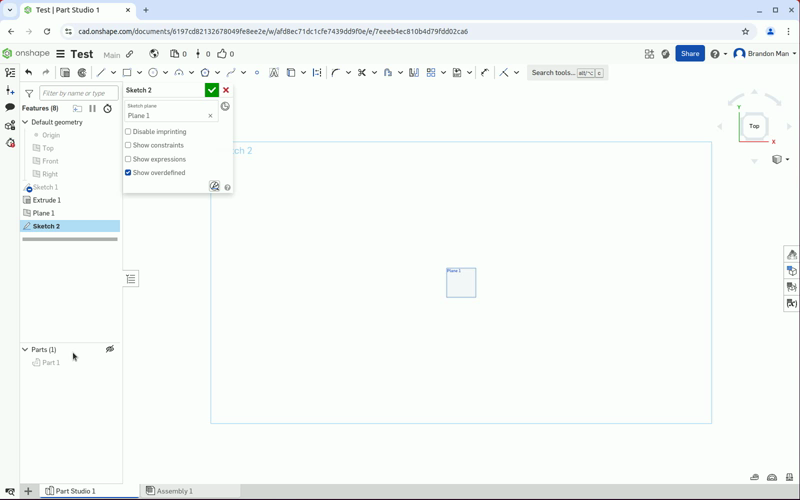
key(c)
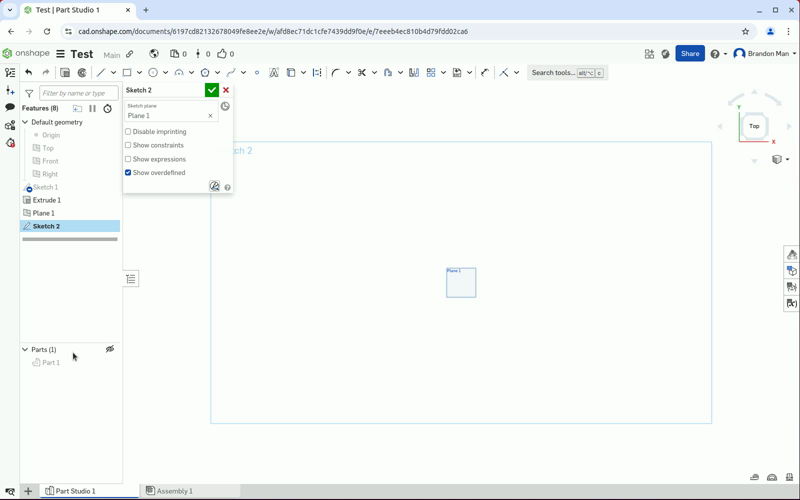
key_down(shift)
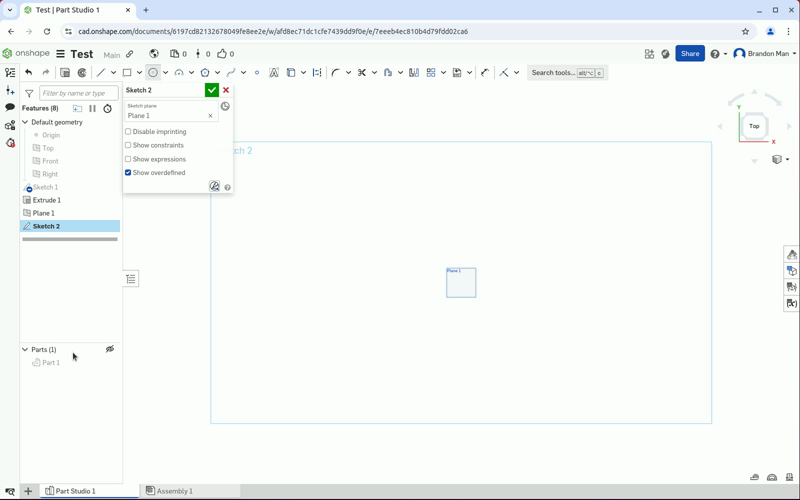
mouse_move(461, 282)
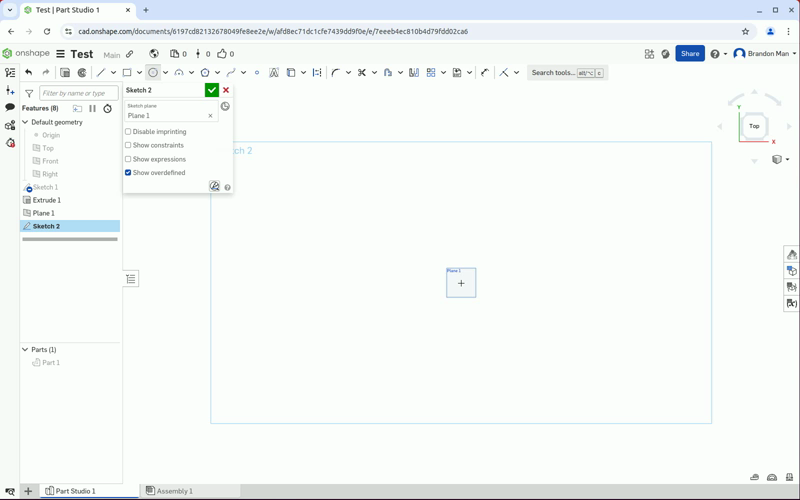
click(461, 282)
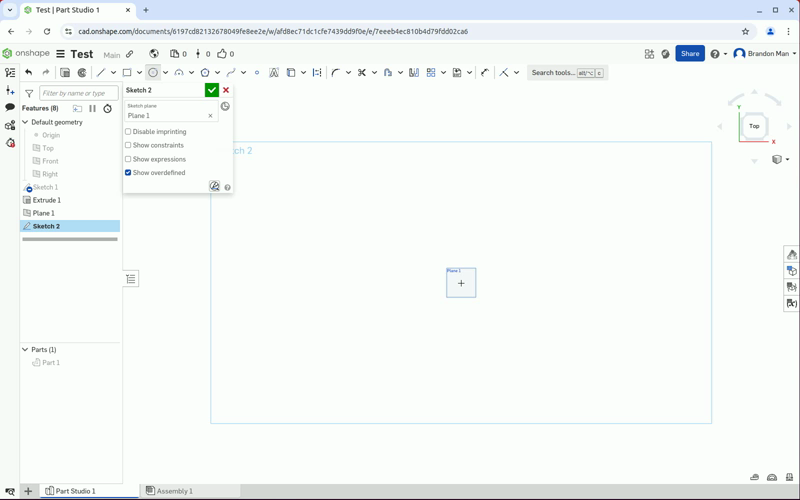
key_up(shift)
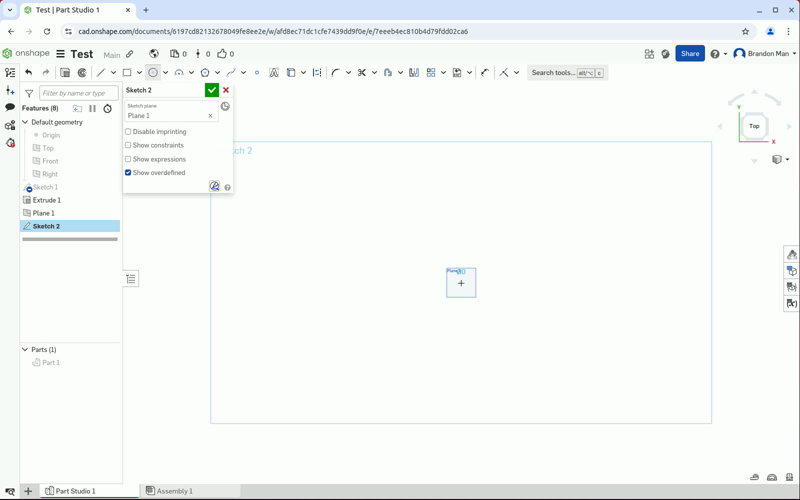
mouse_move(498, 282)
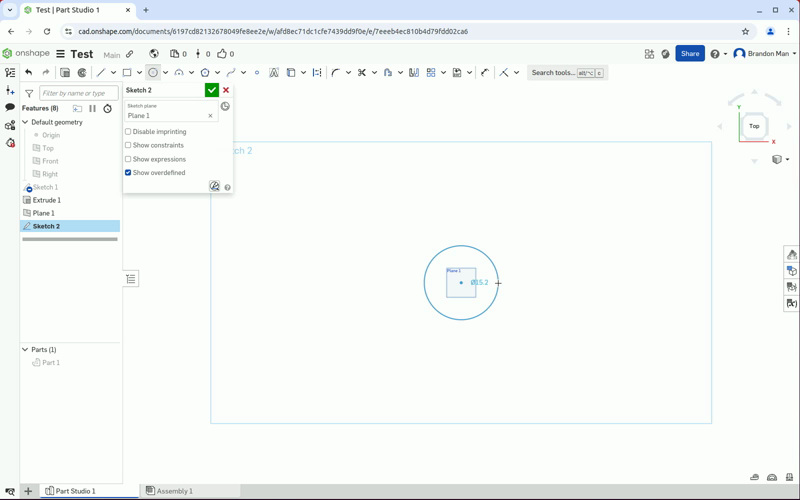
click(498, 282)
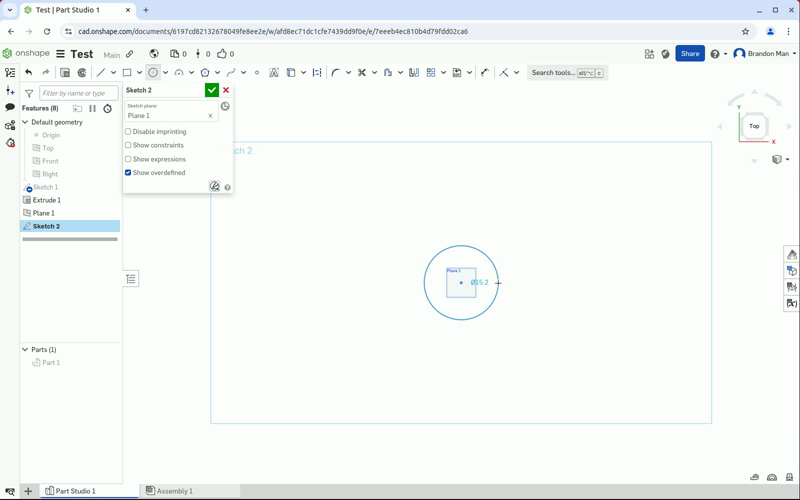
key(esc)
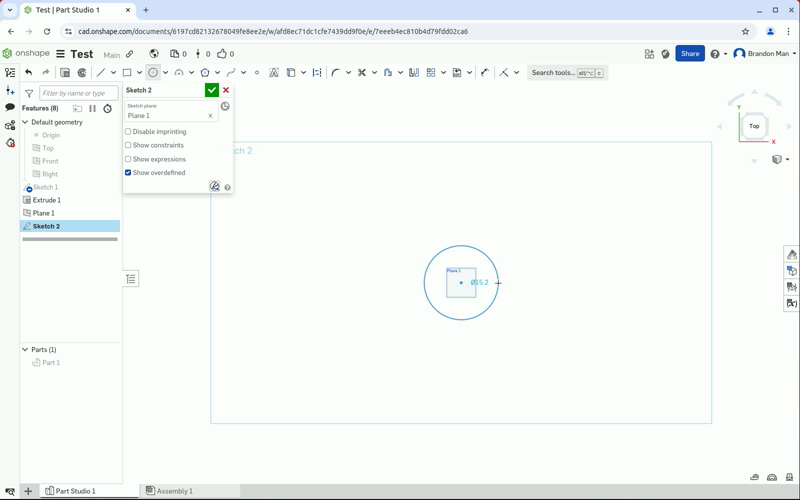
key(c)
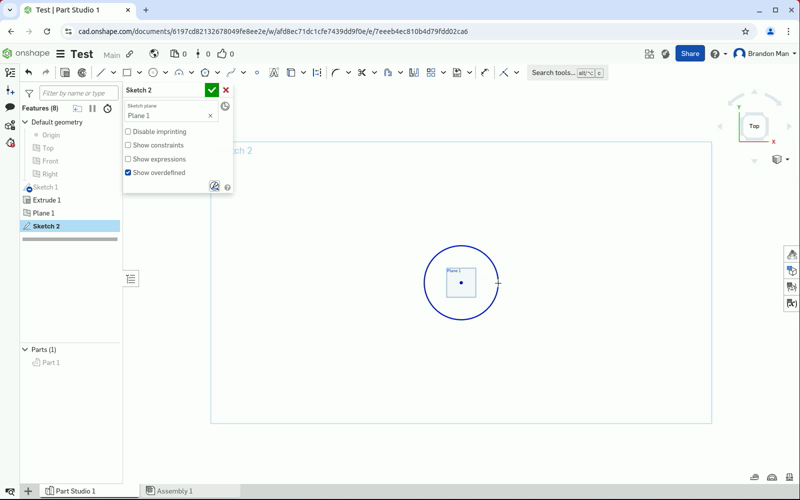
key_down(shift)
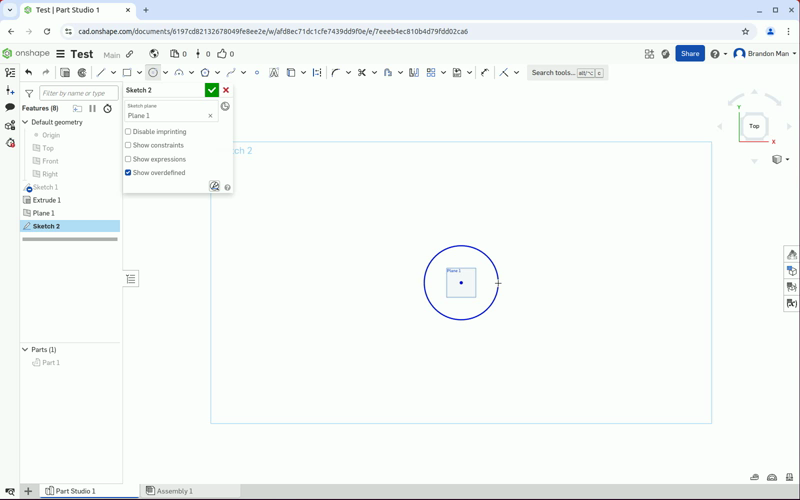
mouse_move(461, 282)
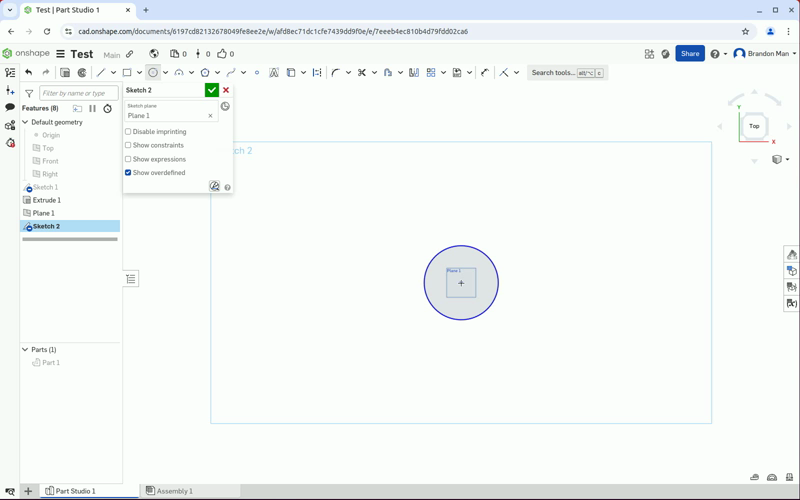
click(461, 282)
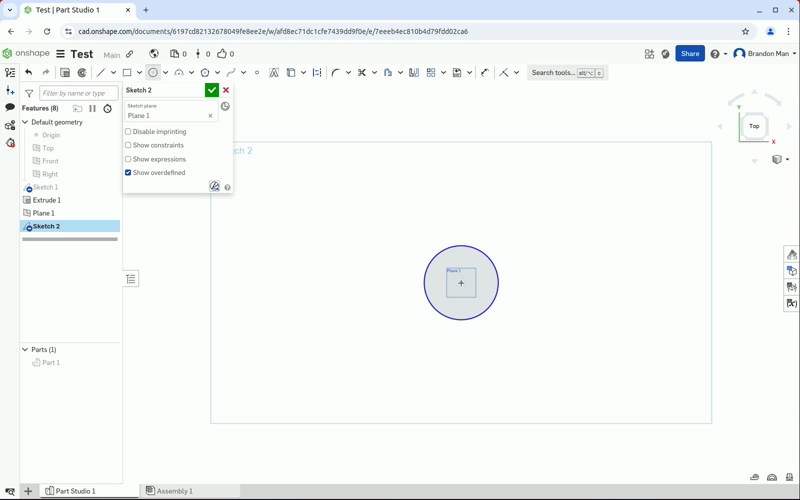
key_up(shift)
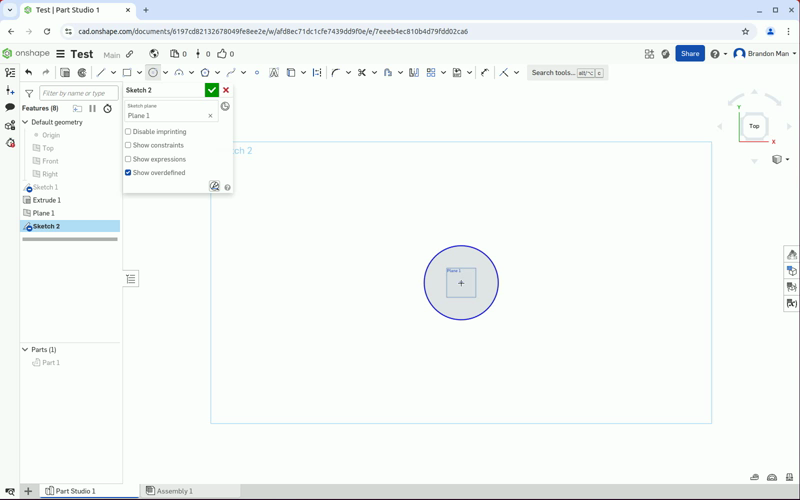
mouse_move(479, 282)
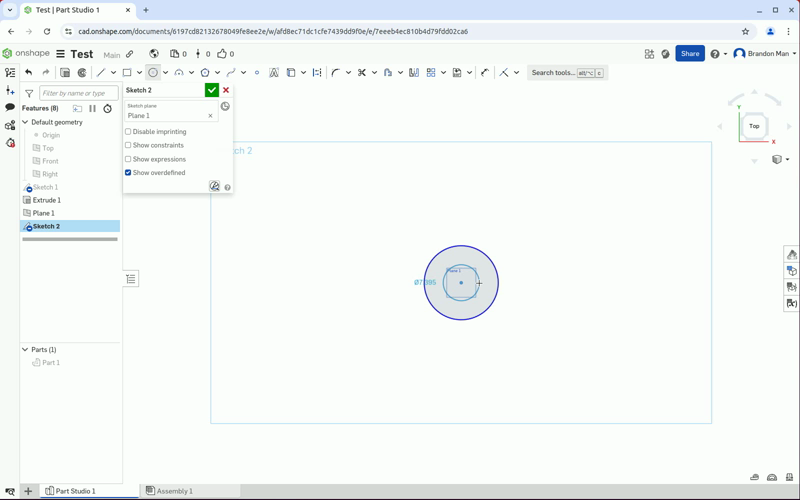
click(479, 282)
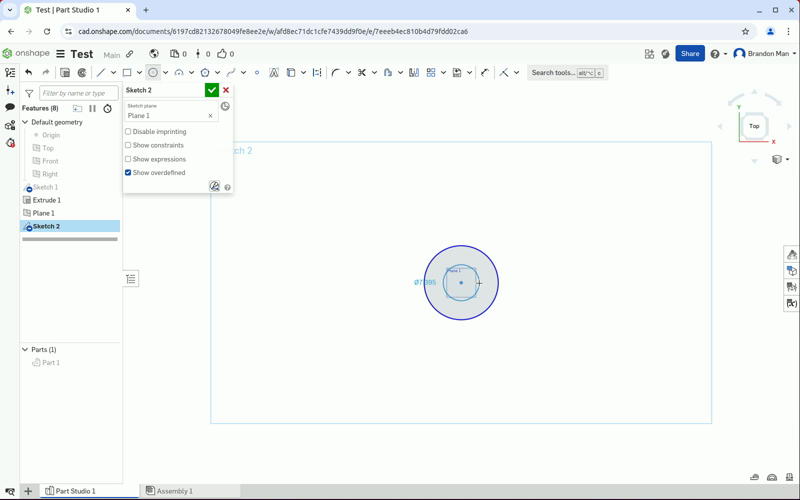
key(esc)
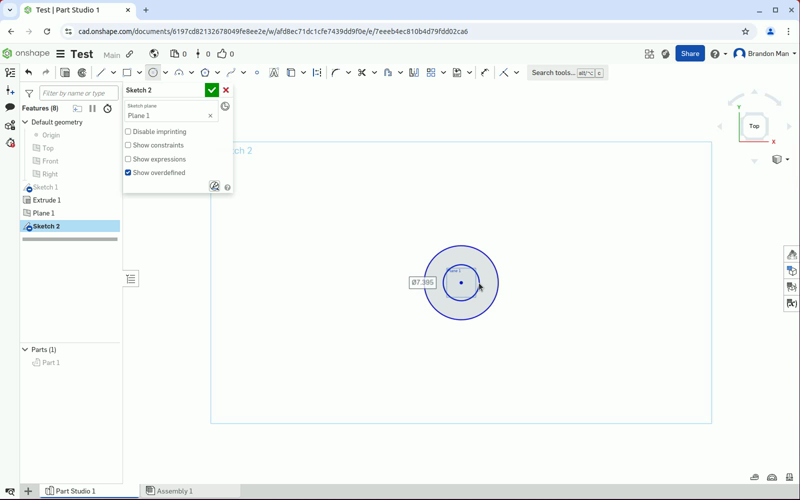
mouse_move(469, 252)
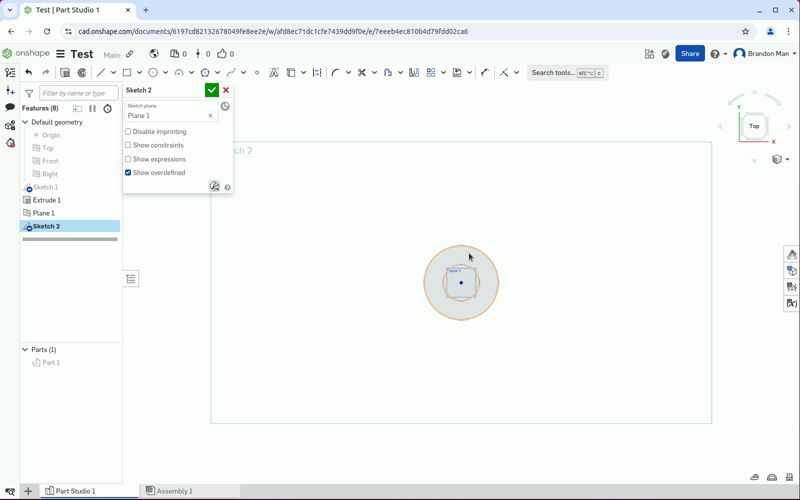
click(469, 252)
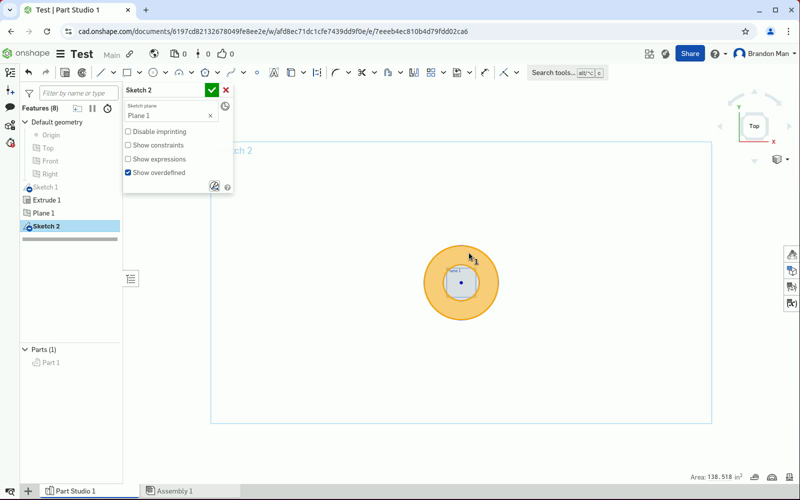
mouse_move(73, 352)
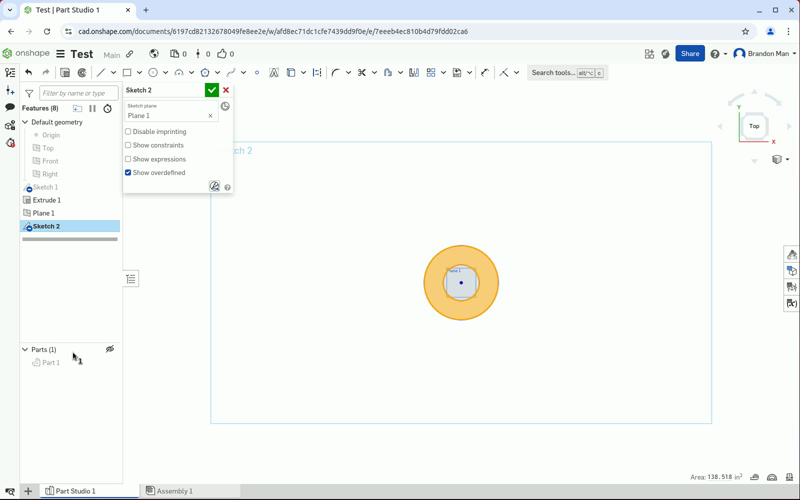
key(shift+y)
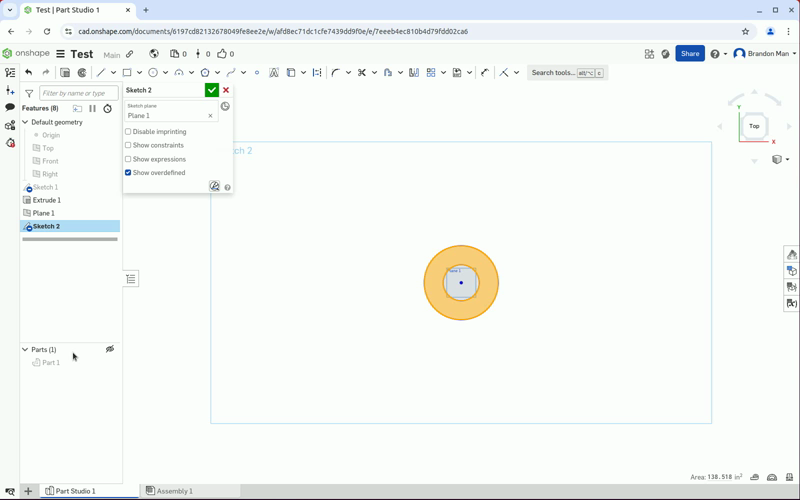
key(shift+e)
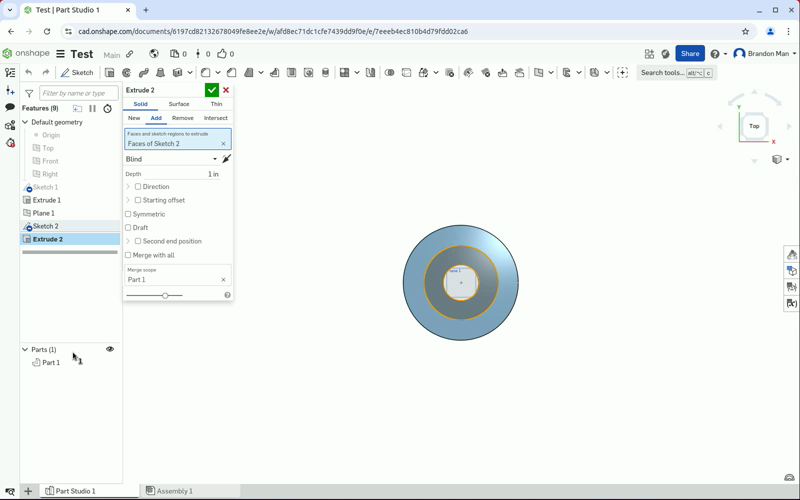
mouse_move(143, 106)
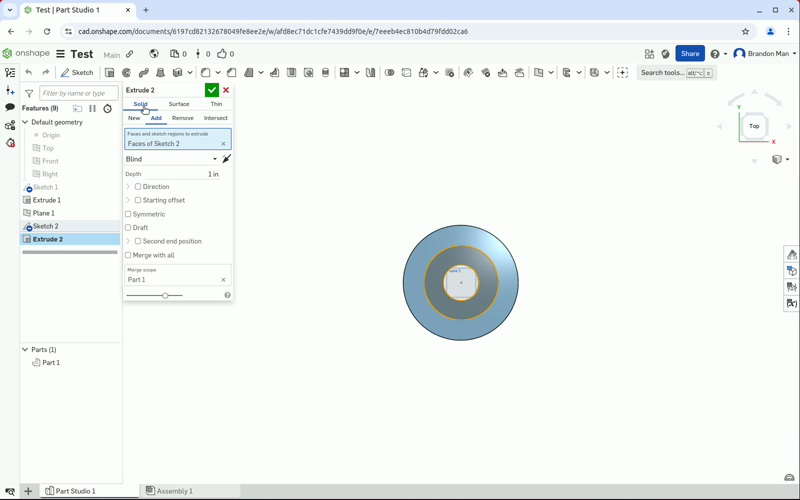
click(143, 106)
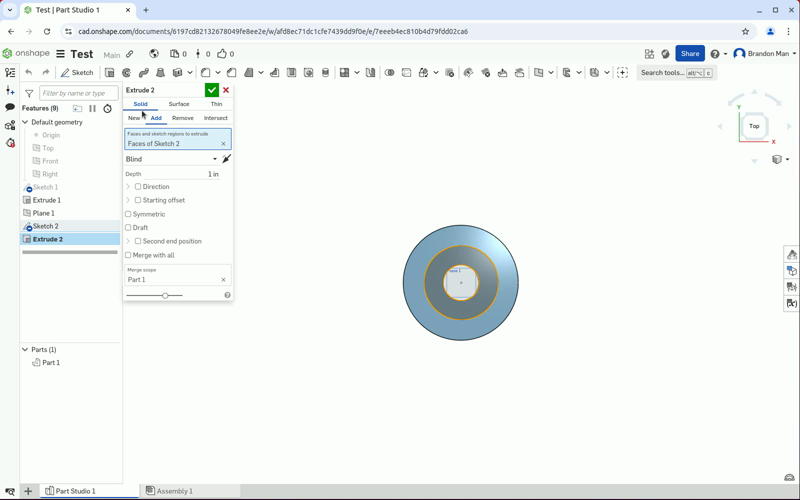
mouse_move(137, 120)
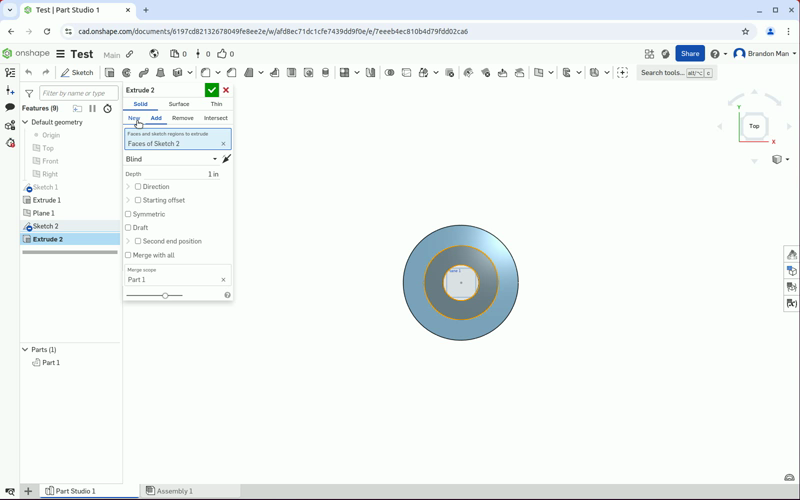
click(137, 120)
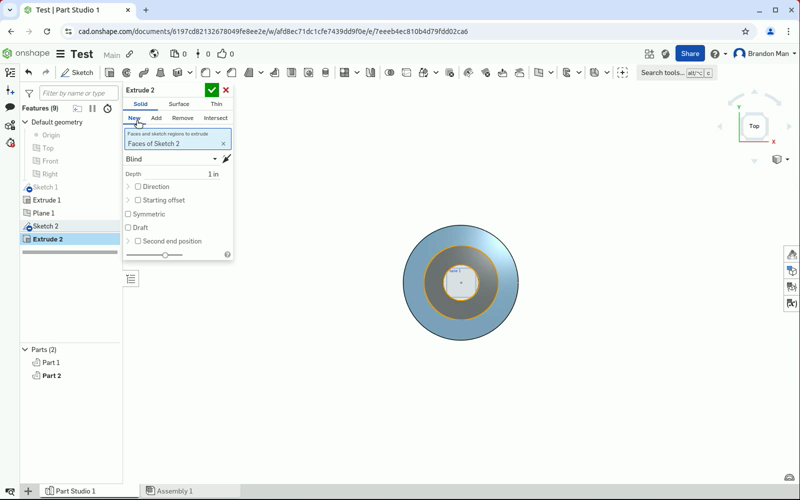
key(tab, 4)
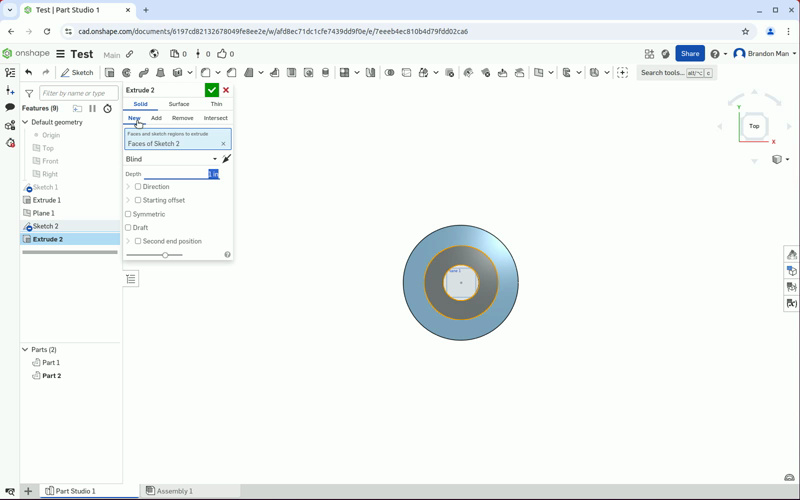
text(10.591)
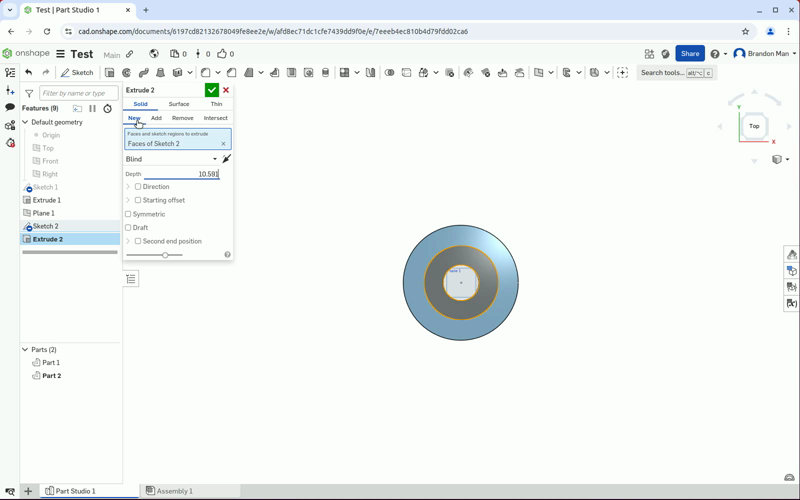
key(enter)
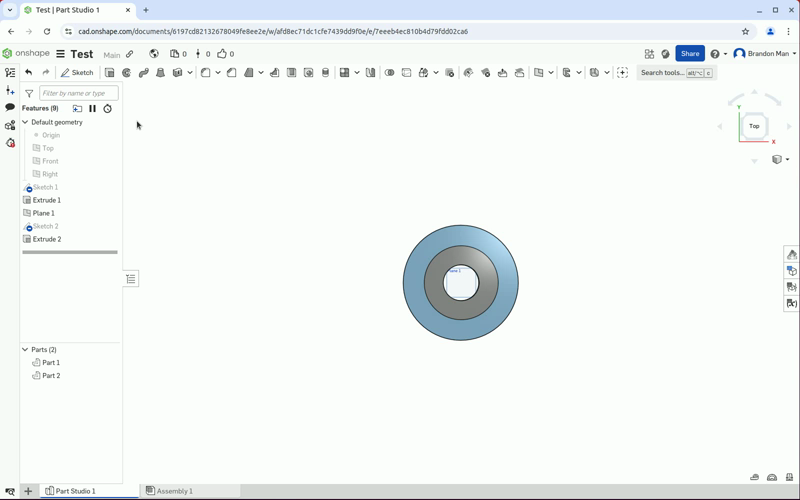
key(shift+h)
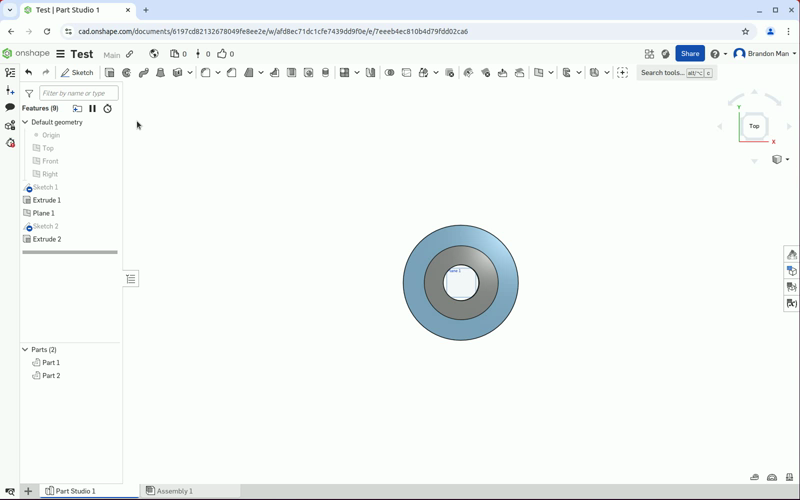
key(shift+h)
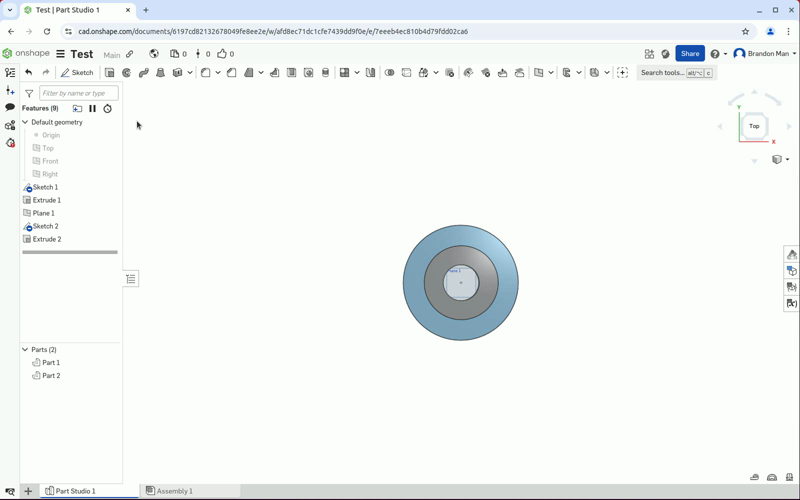
key(shift+7)
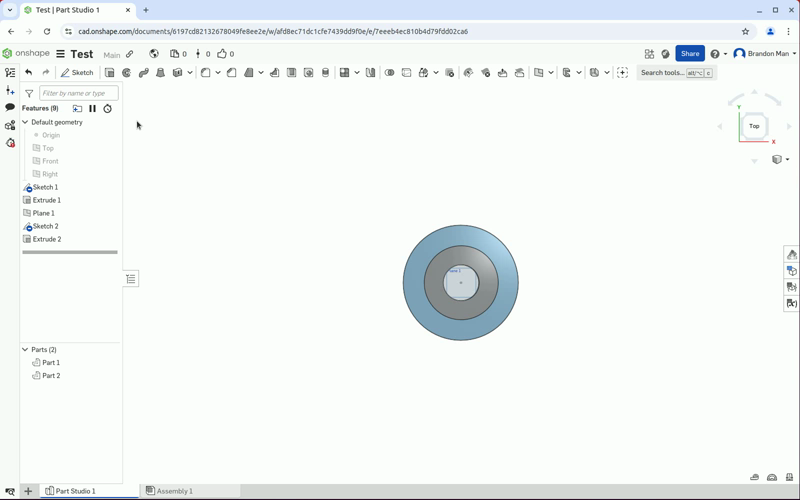
key(up, 3)
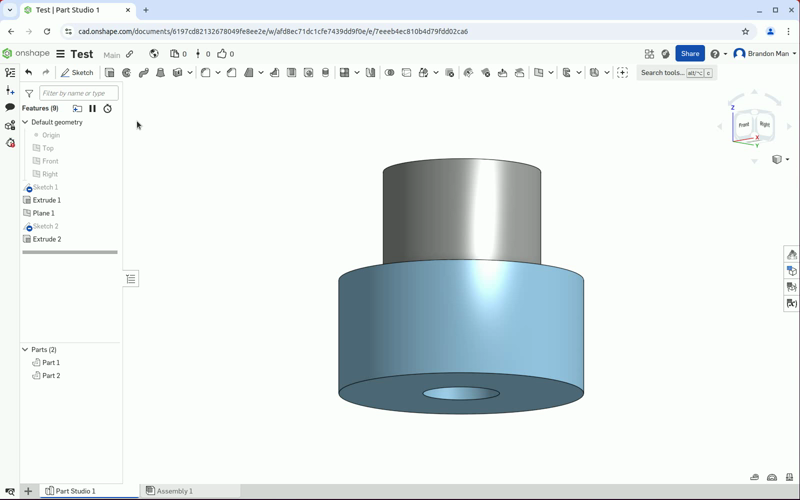
key(left, 3)
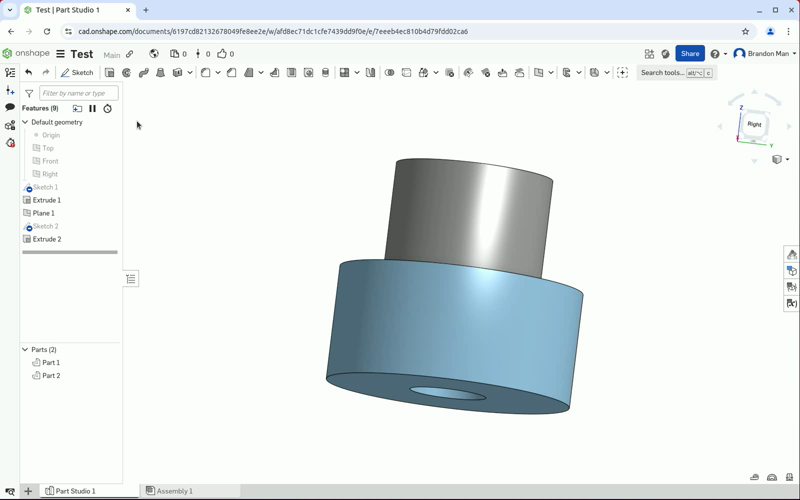
key(right, 3)
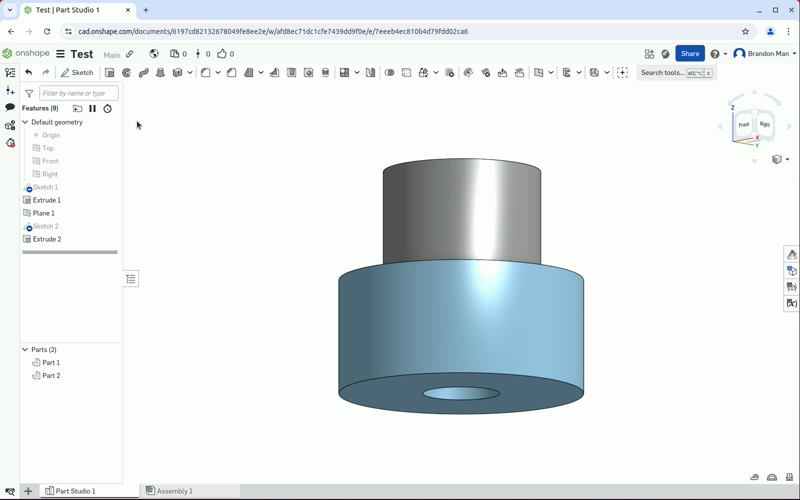
key(down, 3)
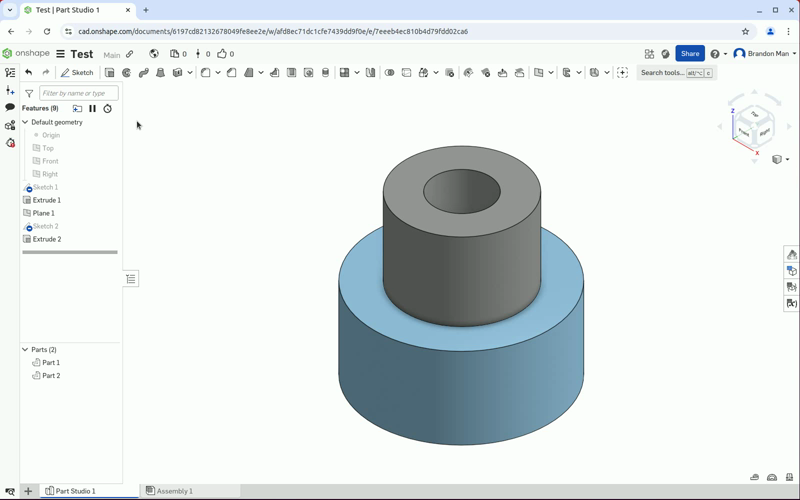
mouse_move(73, 189)
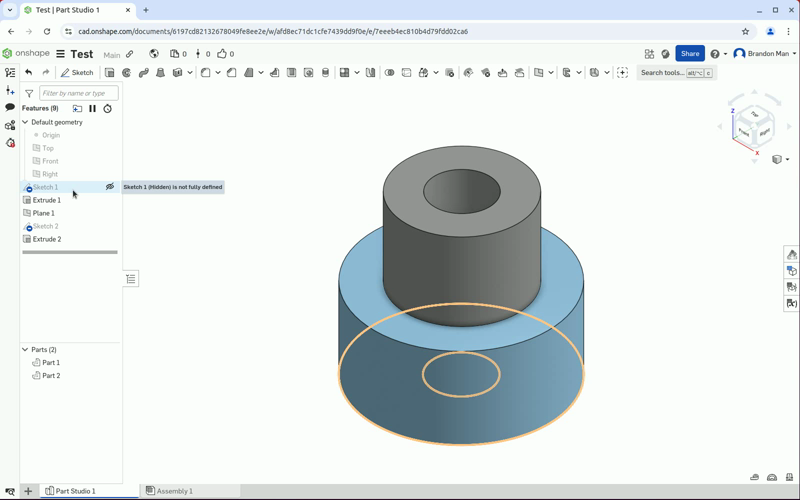
click(73, 189)